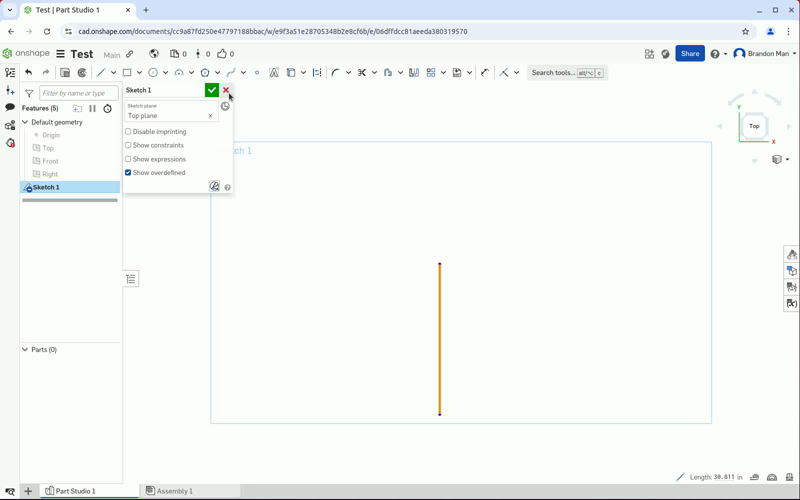
key(shift+h)
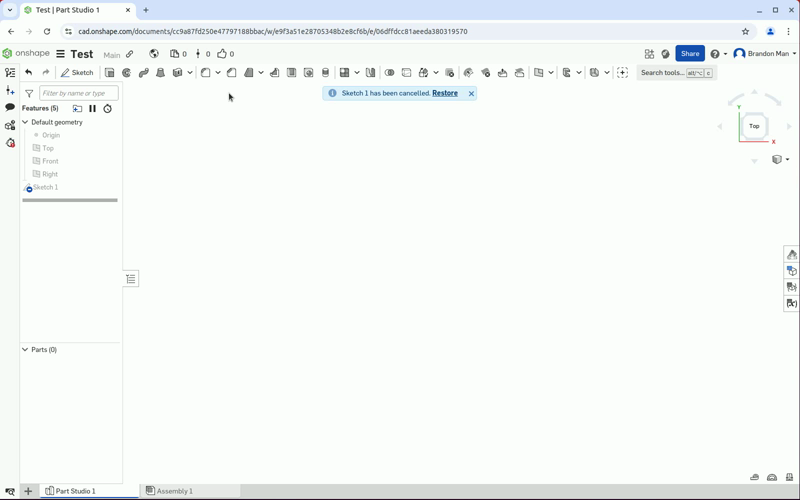
mouse_move(73, 352)
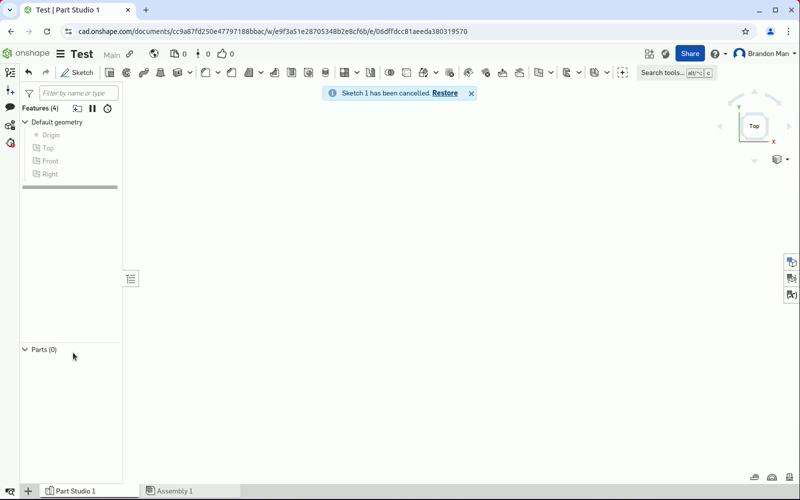
key(y)
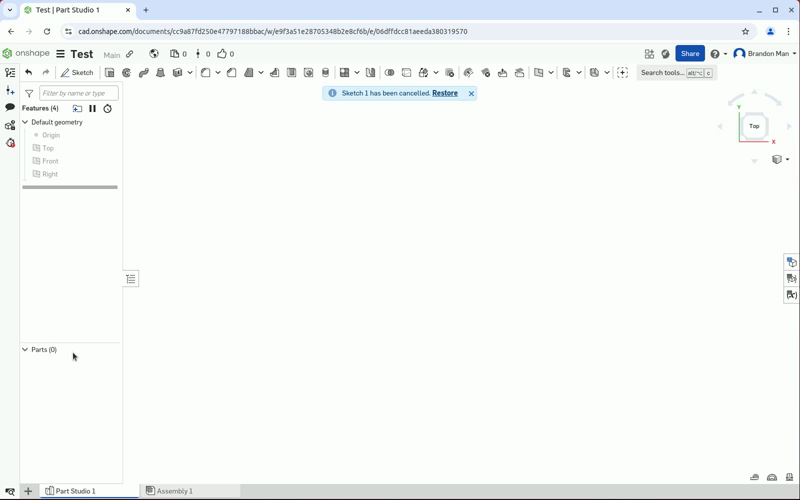
key(shift+p)
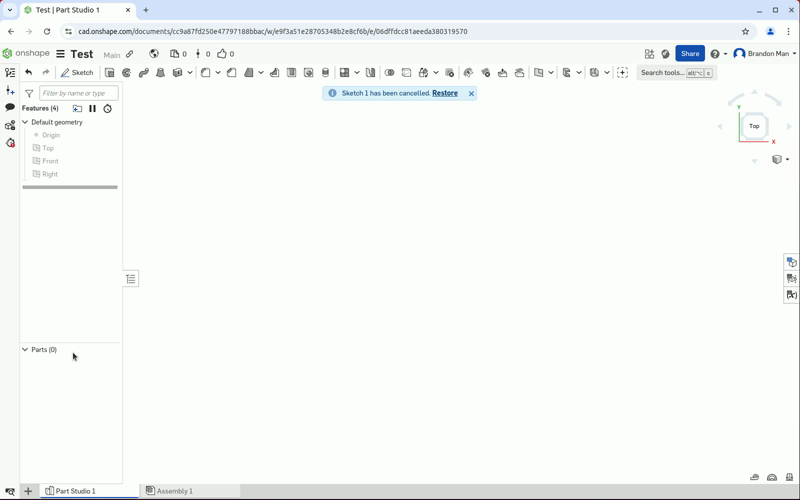
key(space)
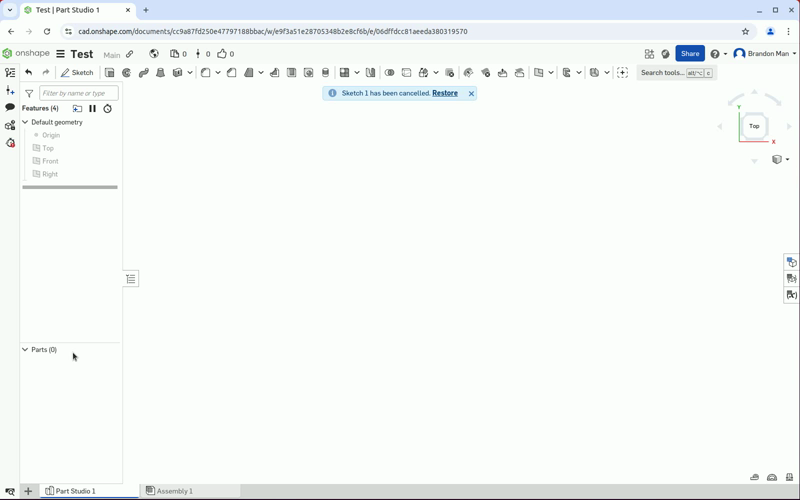
key_down(shift)
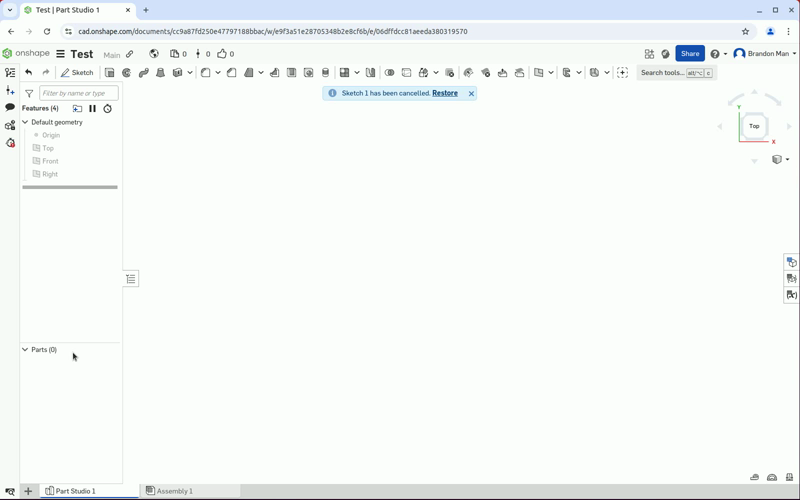
key(up)
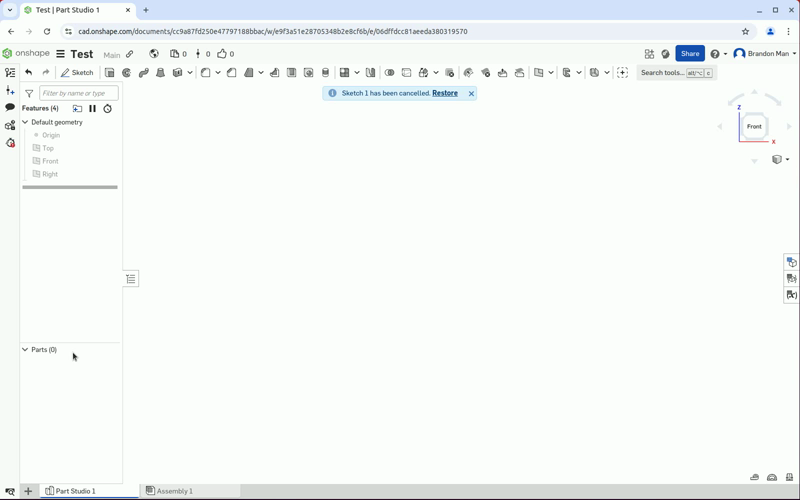
key_up(shift)
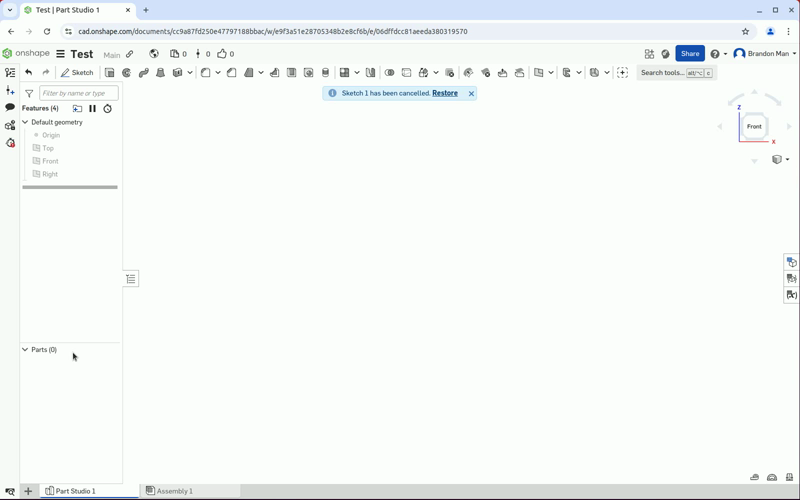
mouse_move(73, 352)
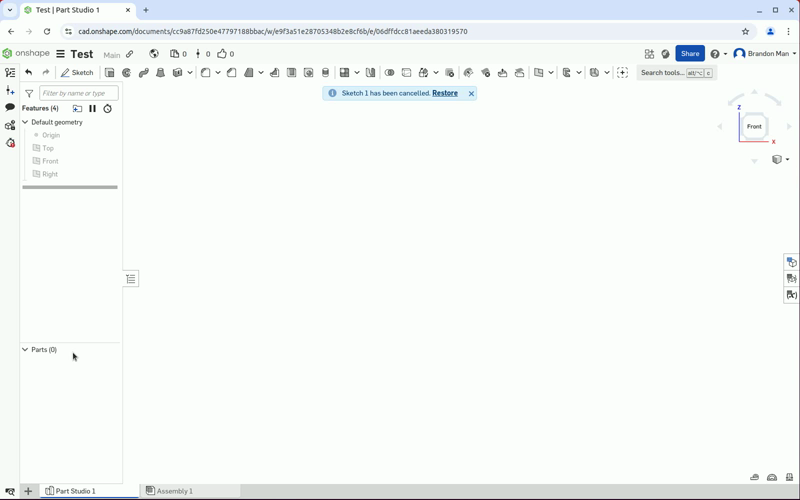
key(shift+y)
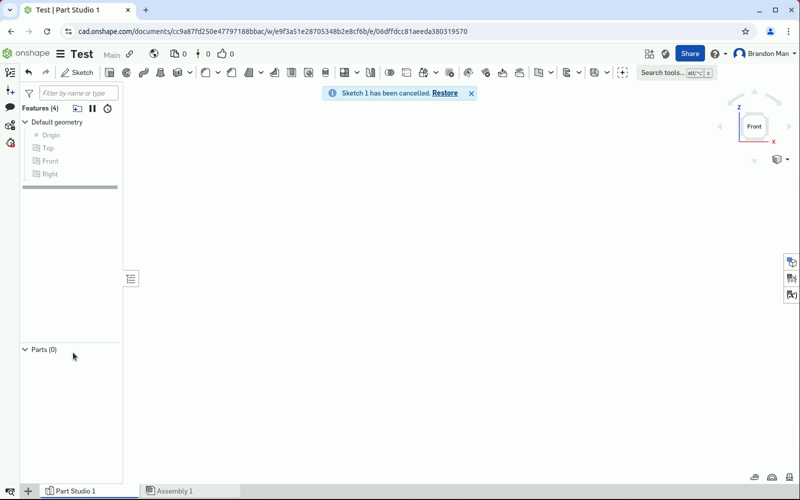
key(shift+s)
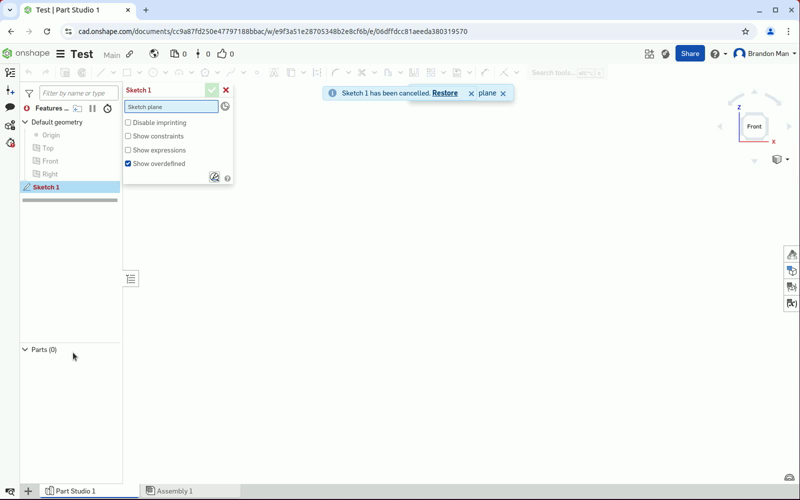
mouse_move(73, 163)
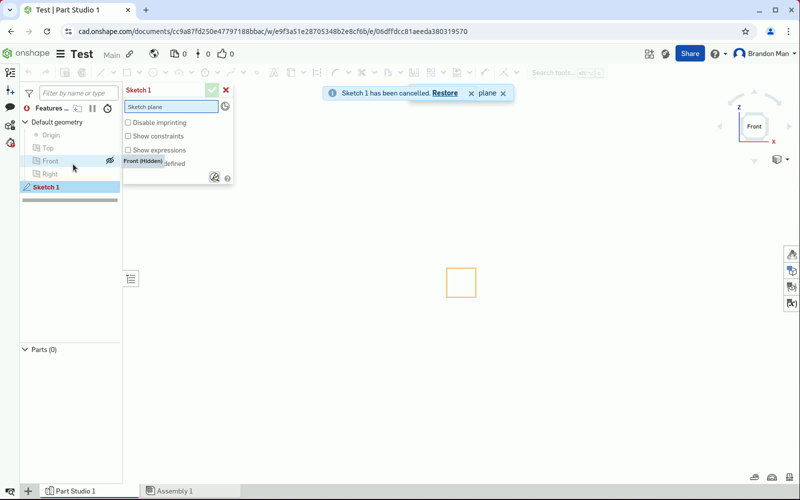
click(73, 163)
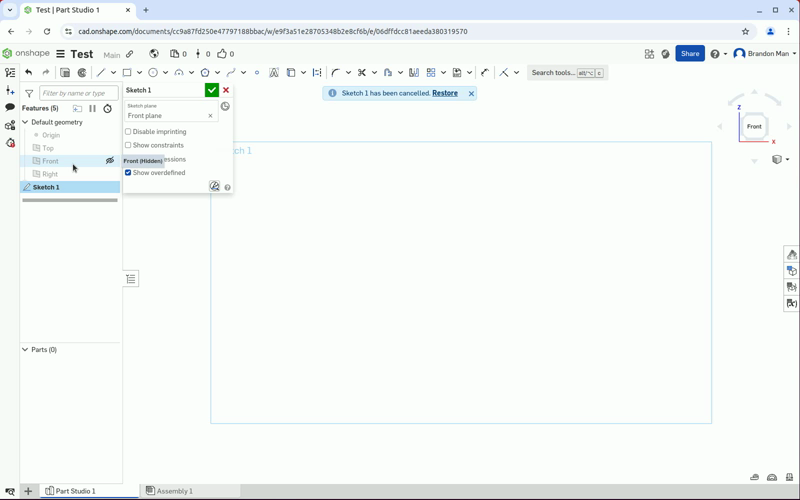
mouse_move(73, 352)
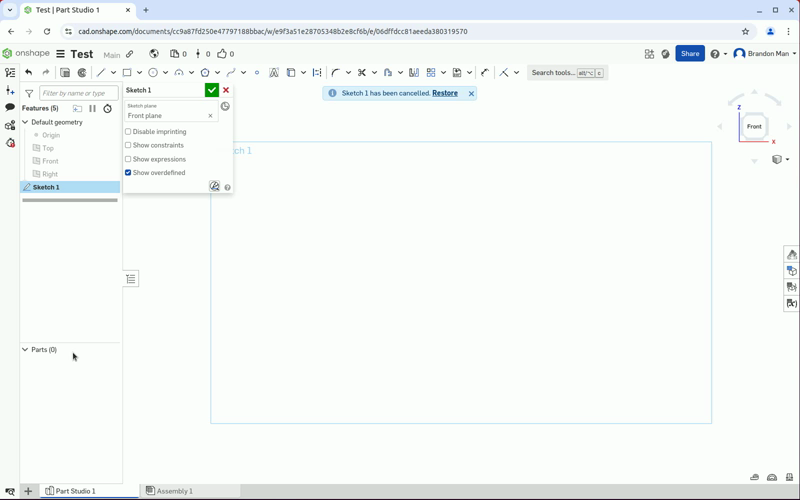
key(y)
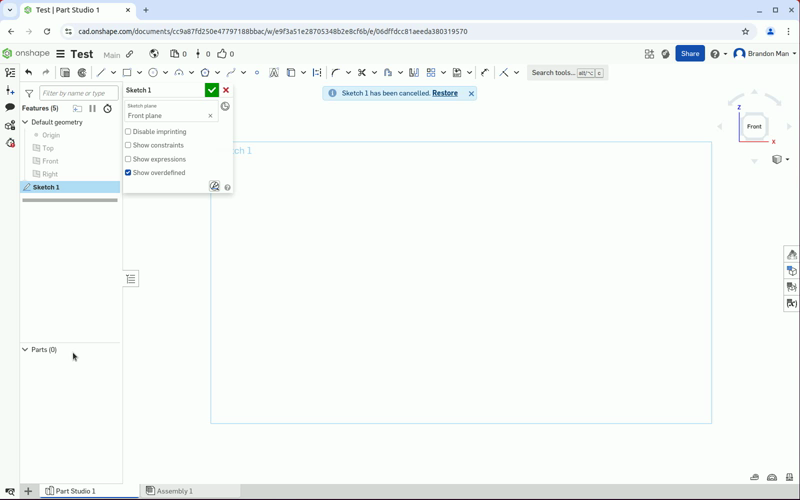
key(l)
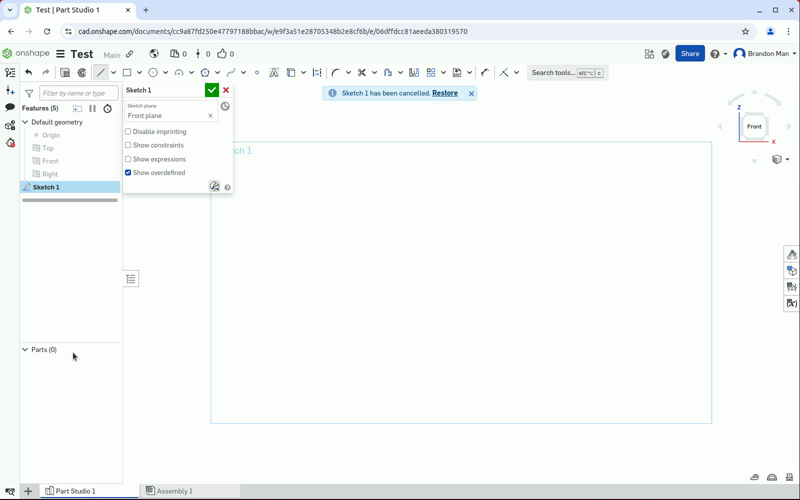
key_down(shift)
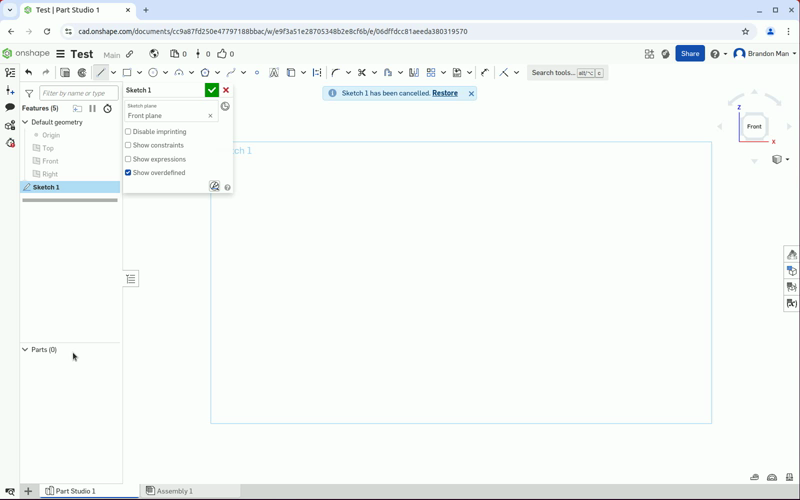
mouse_move(349, 394)
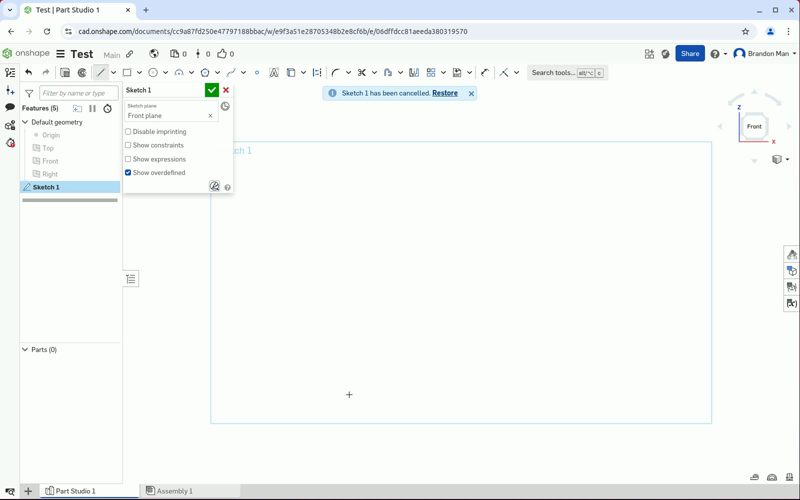
click(349, 394)
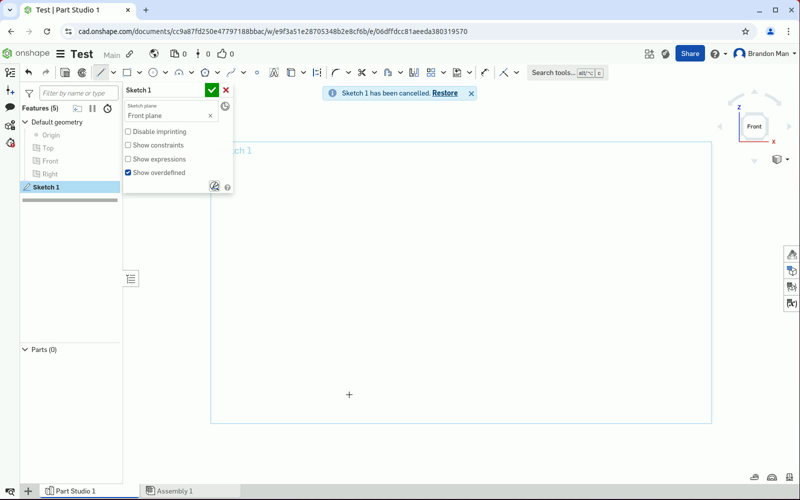
key_up(shift)
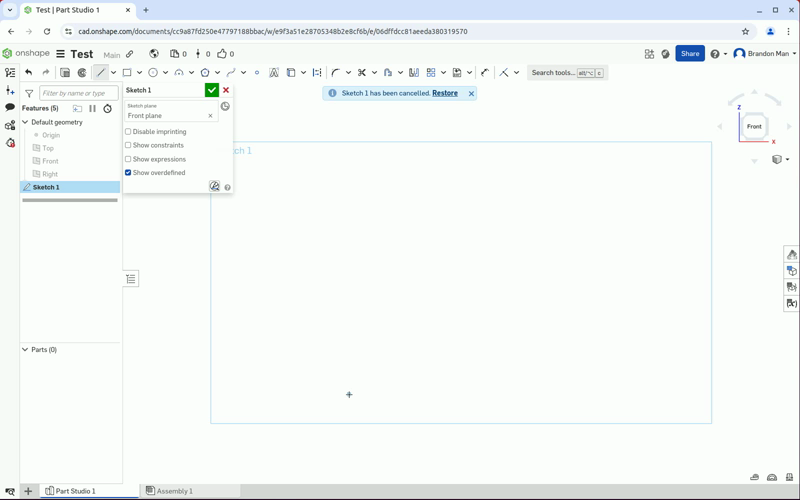
key_down(shift)
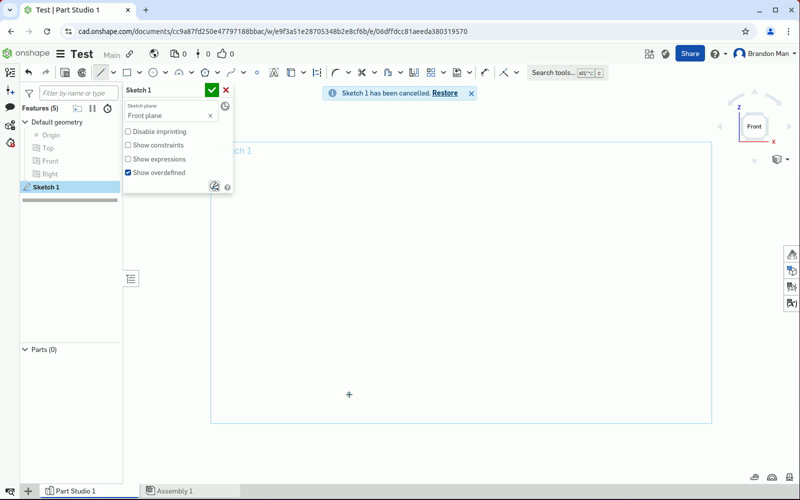
mouse_move(572, 394)
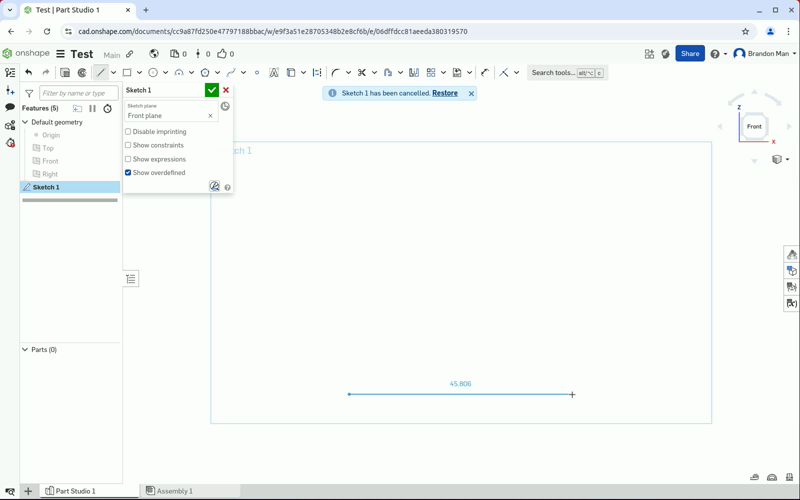
click(572, 394)
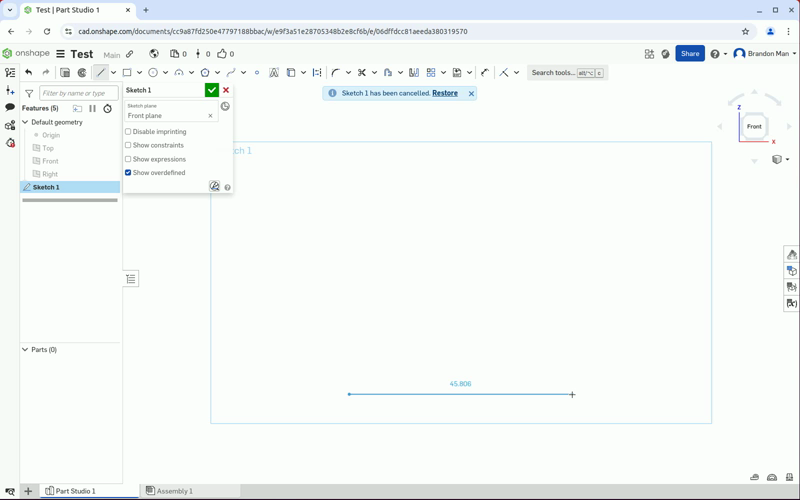
key_up(shift)
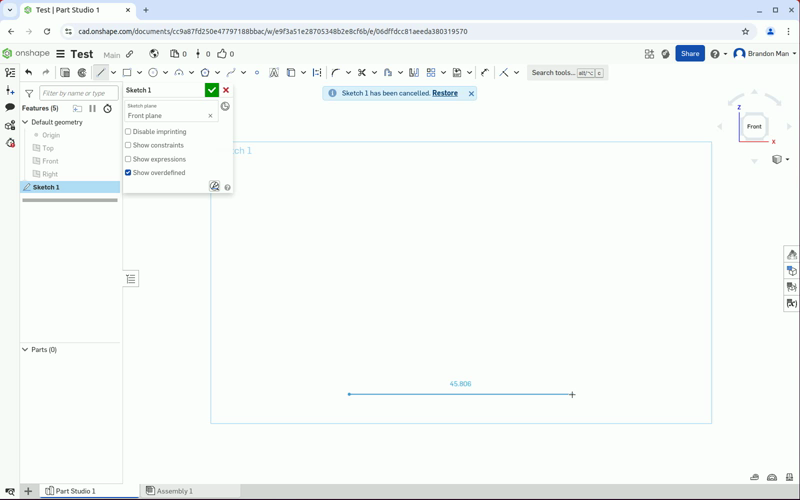
key_down(shift)
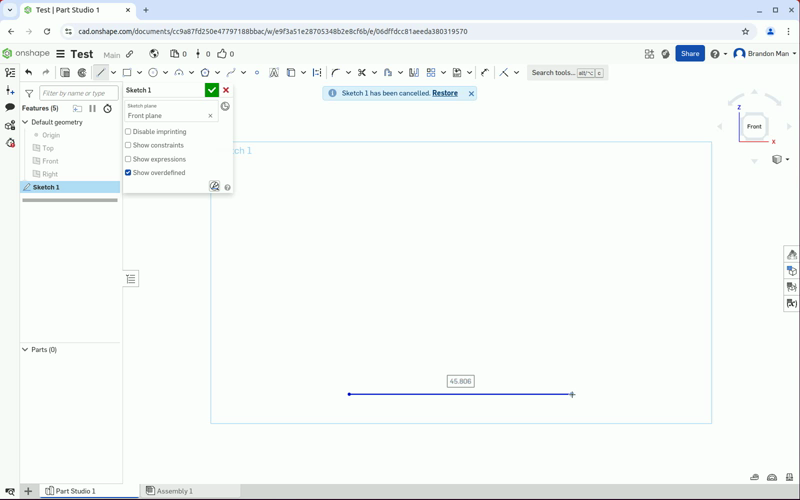
mouse_move(572, 171)
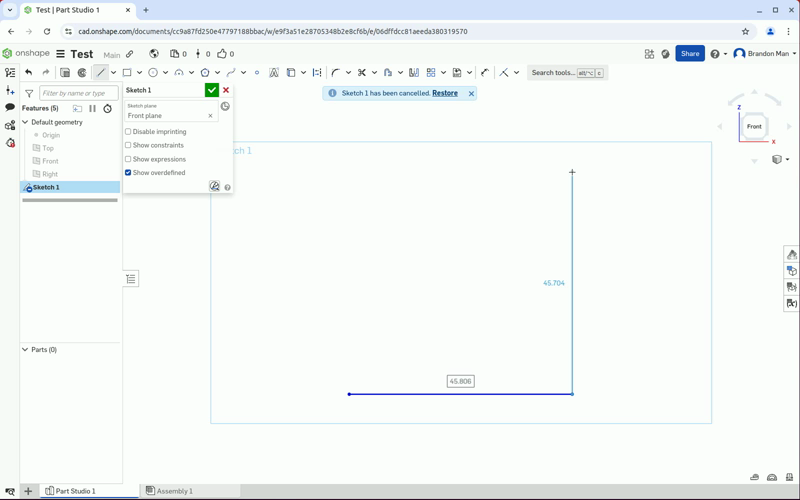
click(572, 171)
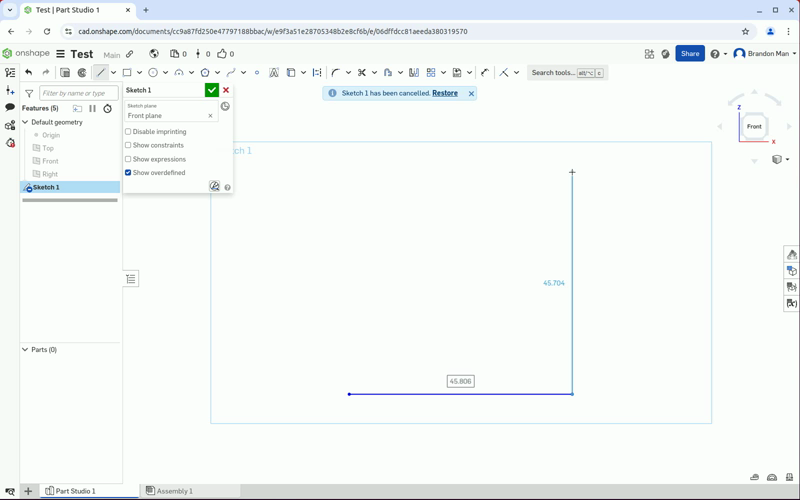
key_up(shift)
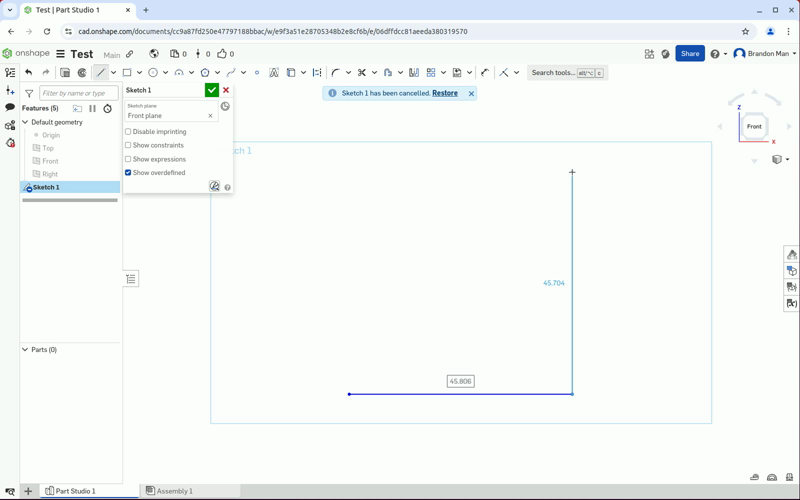
key_down(shift)
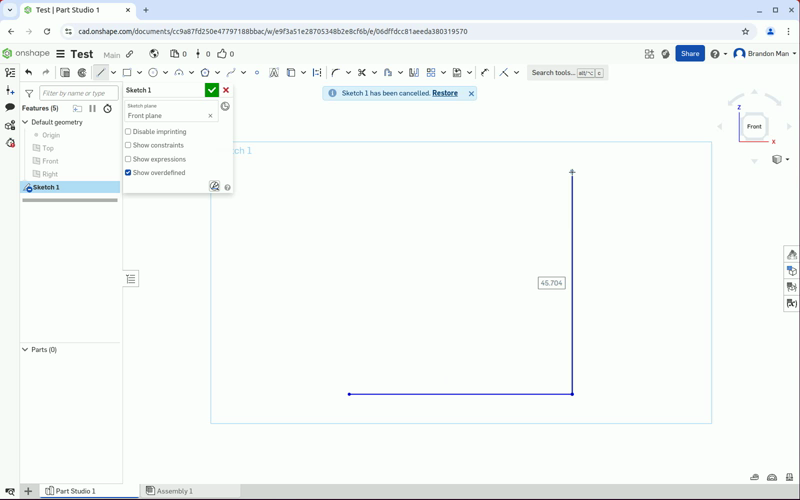
mouse_move(349, 171)
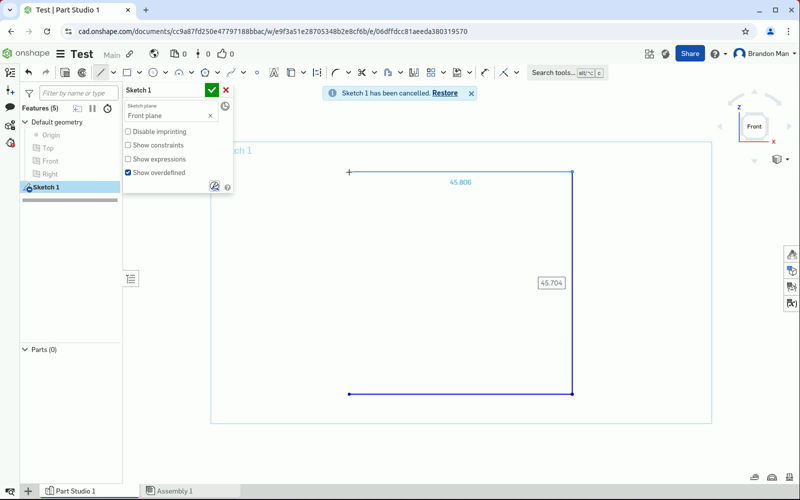
click(349, 171)
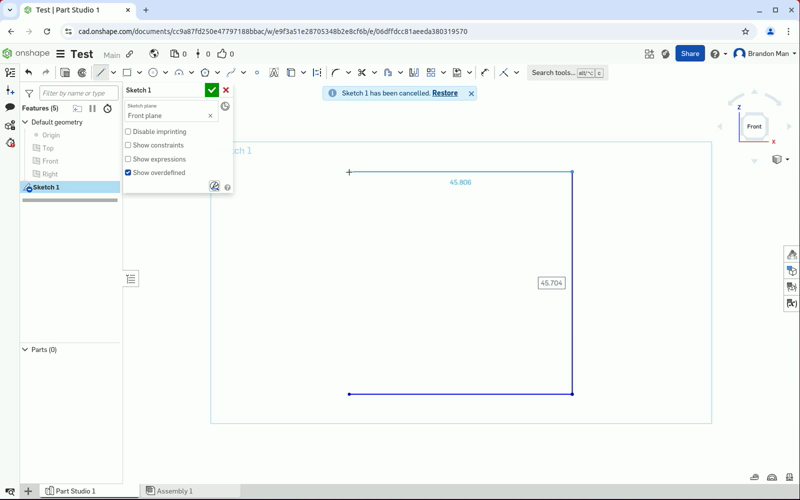
key_up(shift)
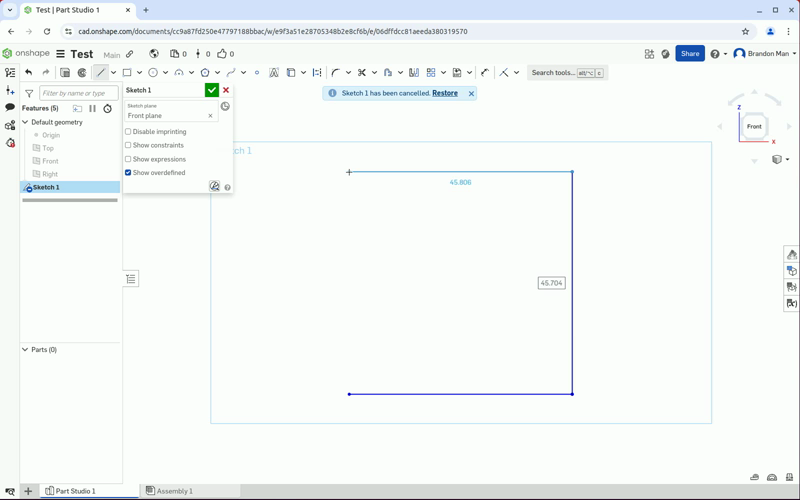
key_down(shift)
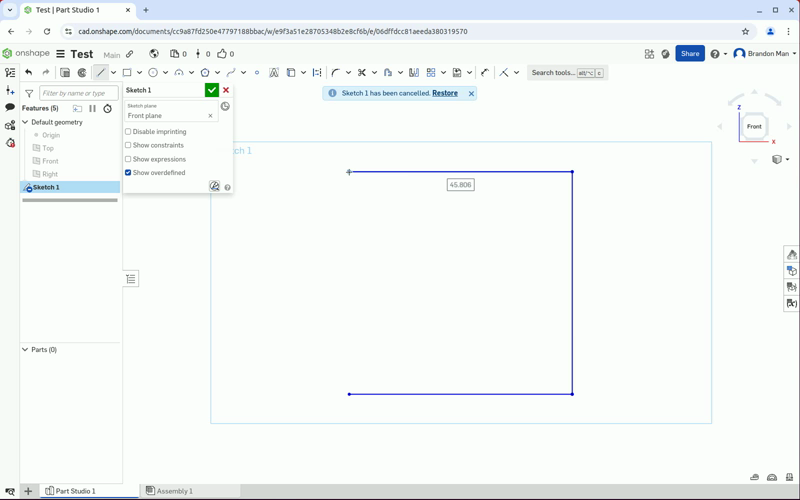
mouse_move(349, 394)
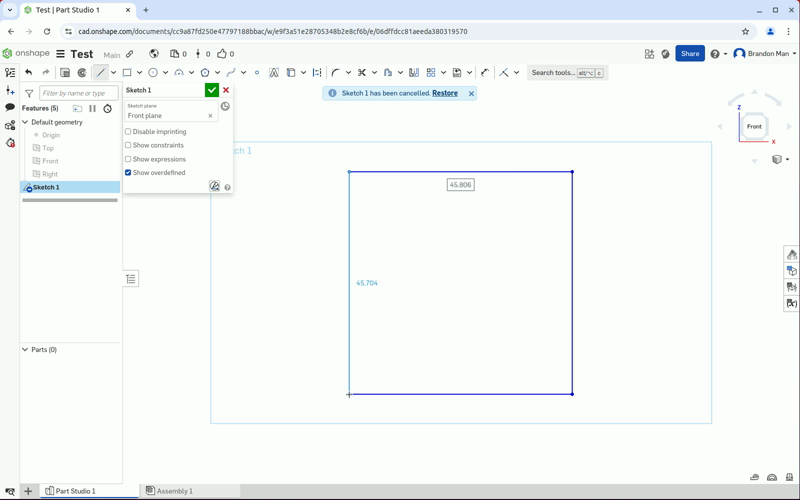
key_up(shift)
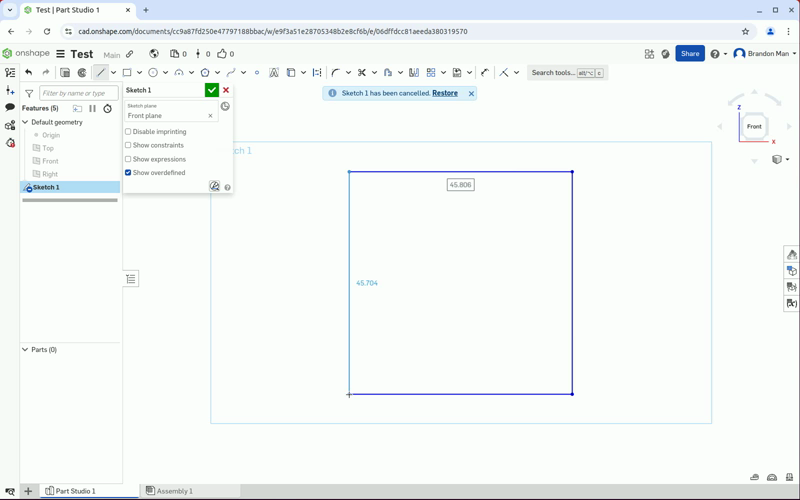
click(349, 394)
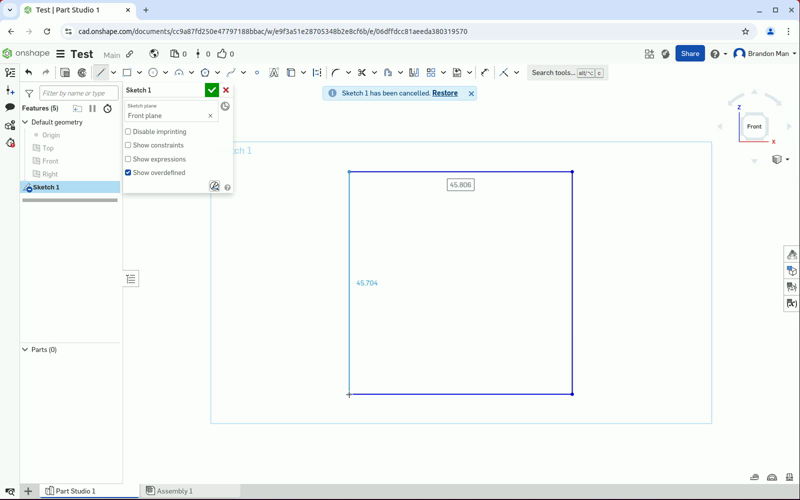
key(esc)
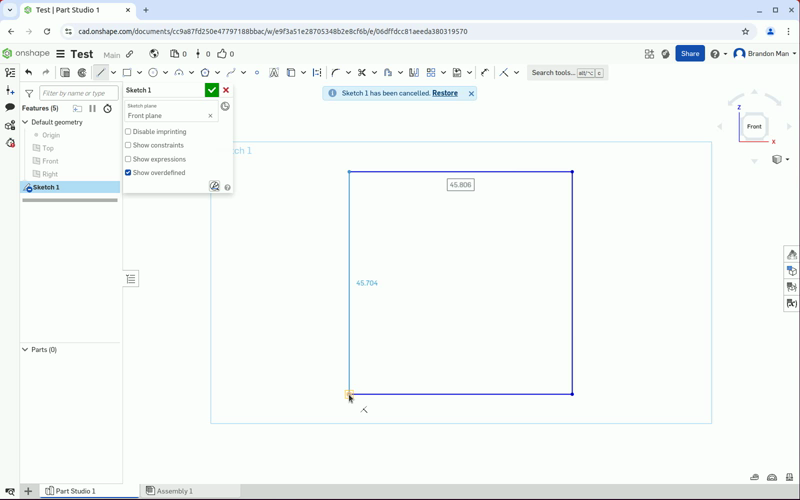
key(c)
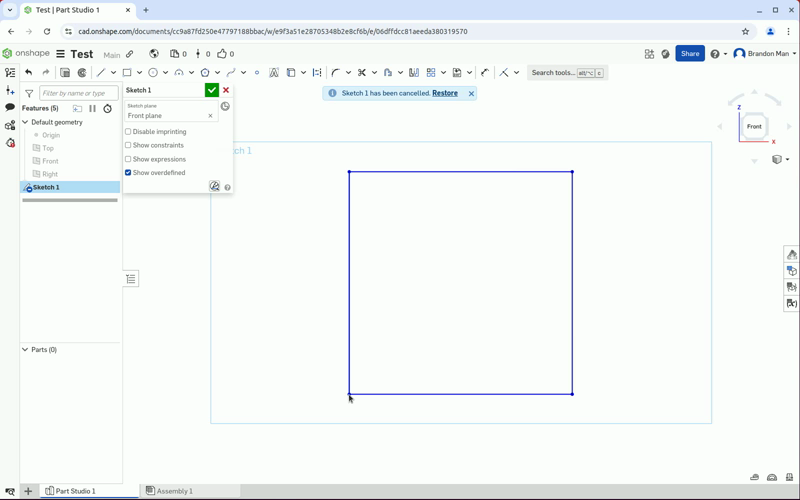
key_down(shift)
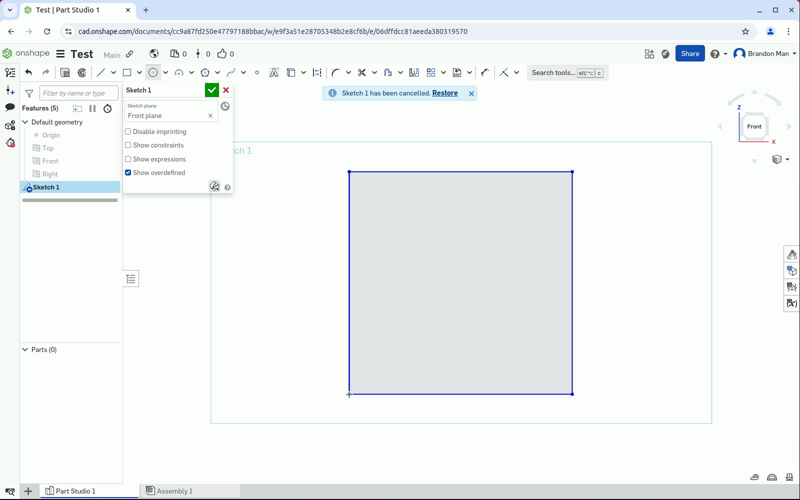
mouse_move(459, 284)
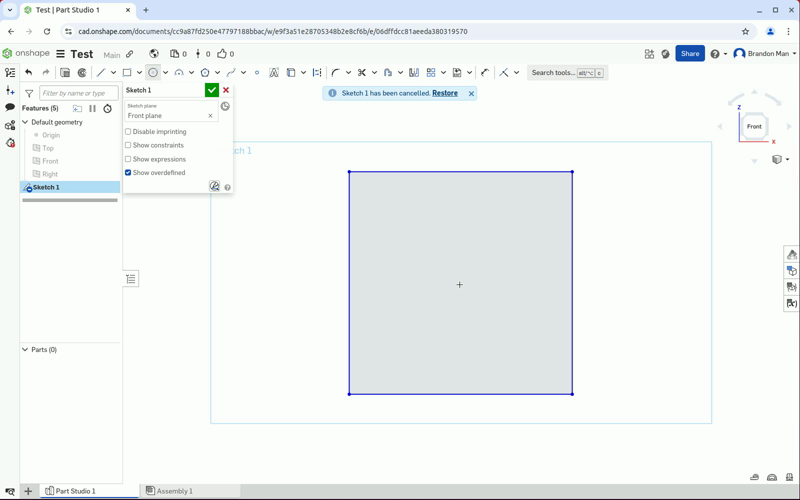
click(459, 284)
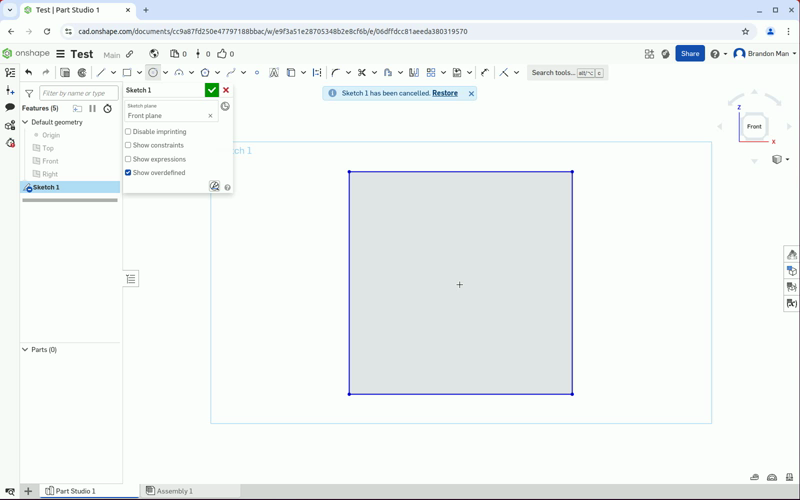
key_up(shift)
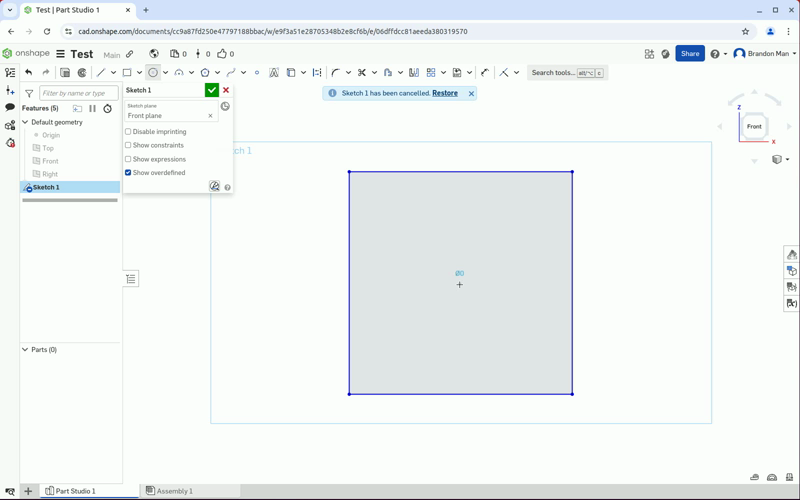
mouse_move(551, 284)
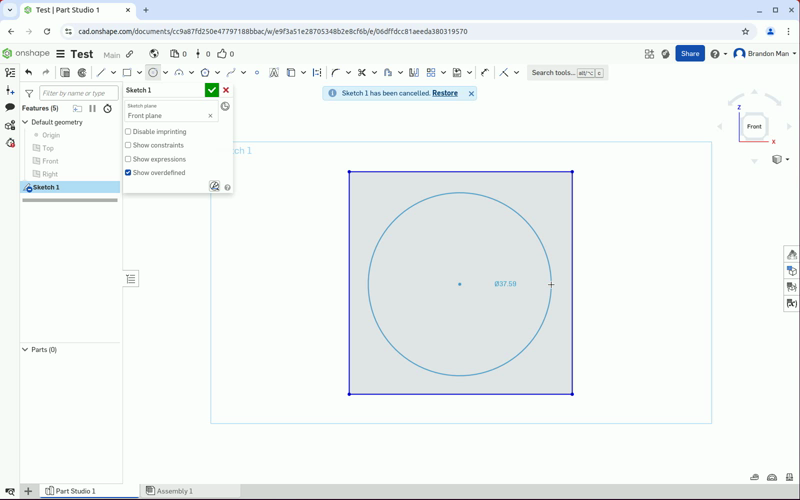
click(551, 284)
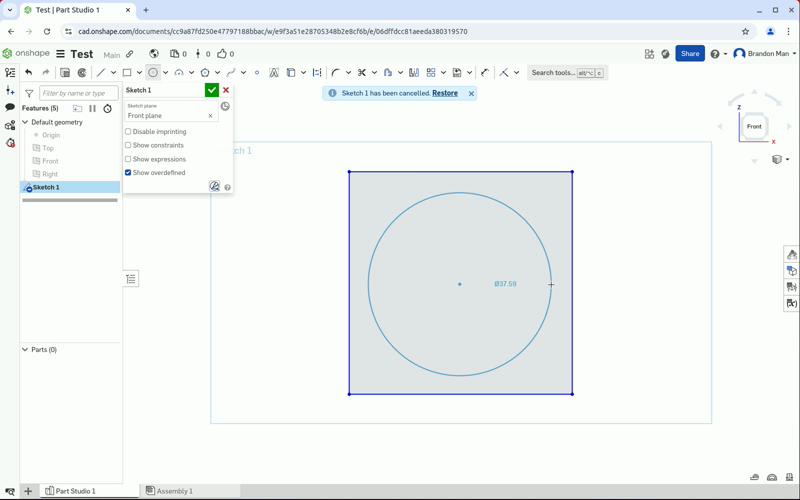
key(esc)
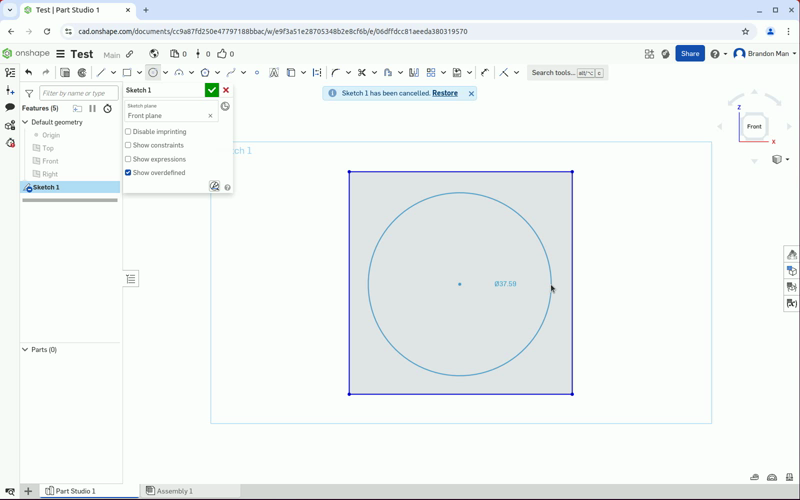
mouse_move(555, 354)
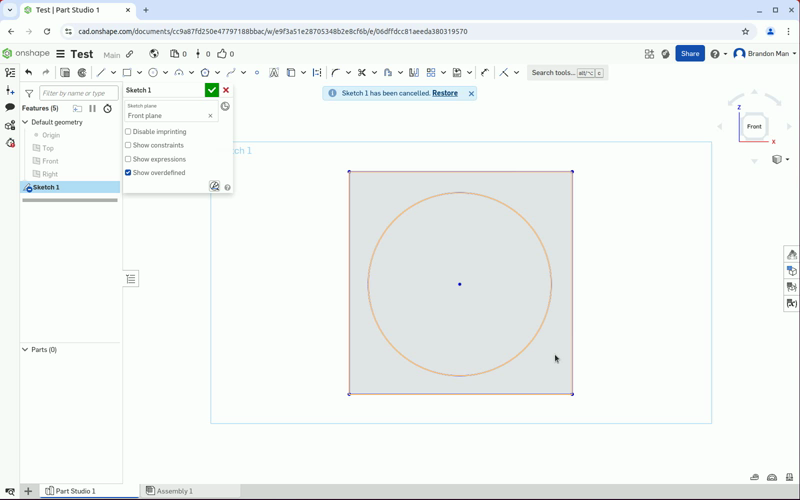
click(555, 354)
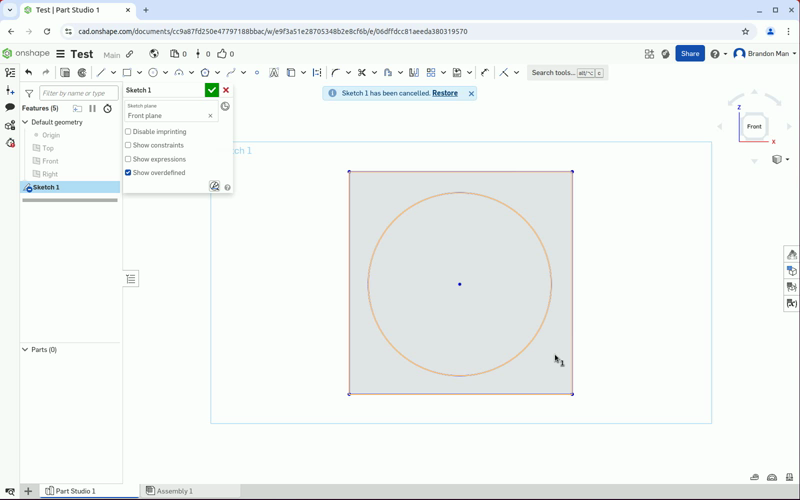
mouse_move(73, 352)
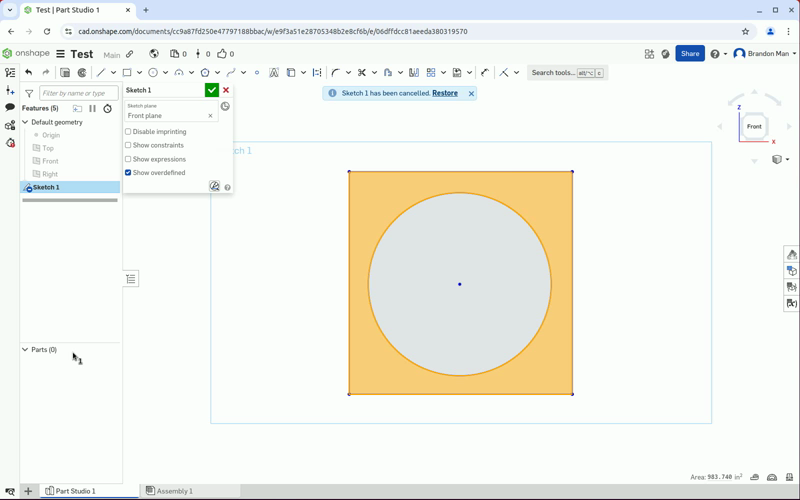
key(shift+y)
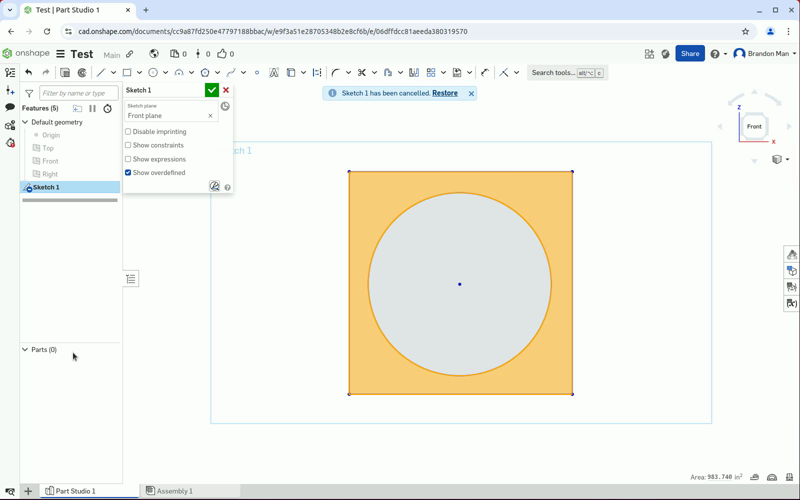
key(shift+e)
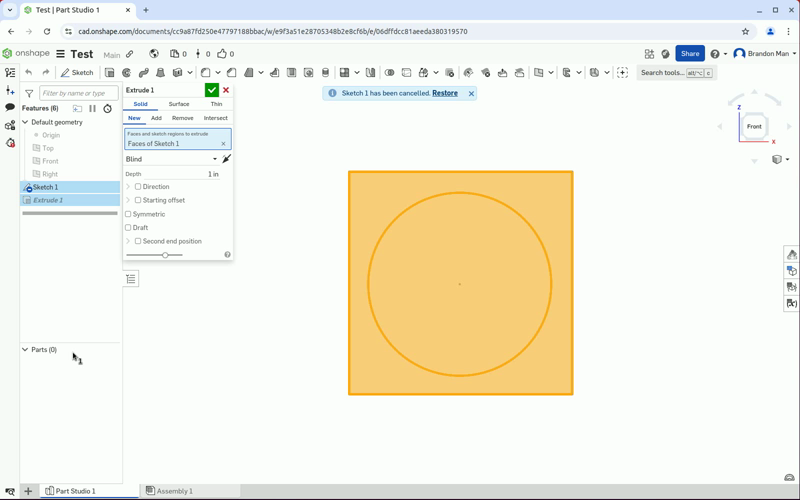
mouse_move(143, 106)
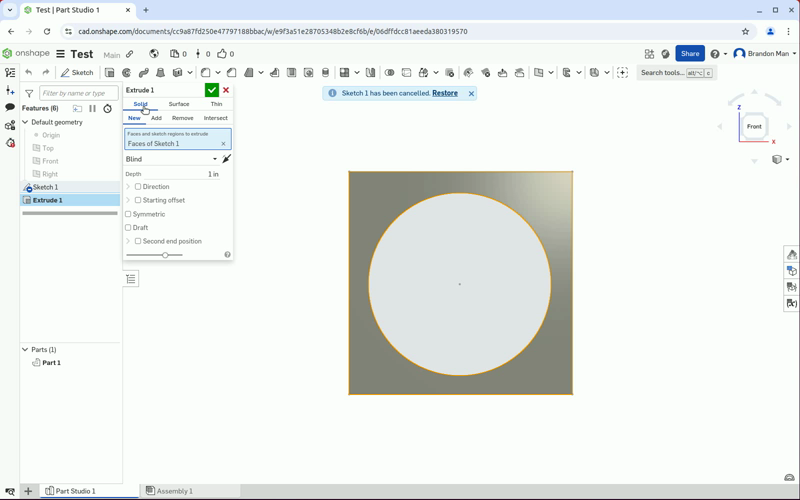
click(143, 106)
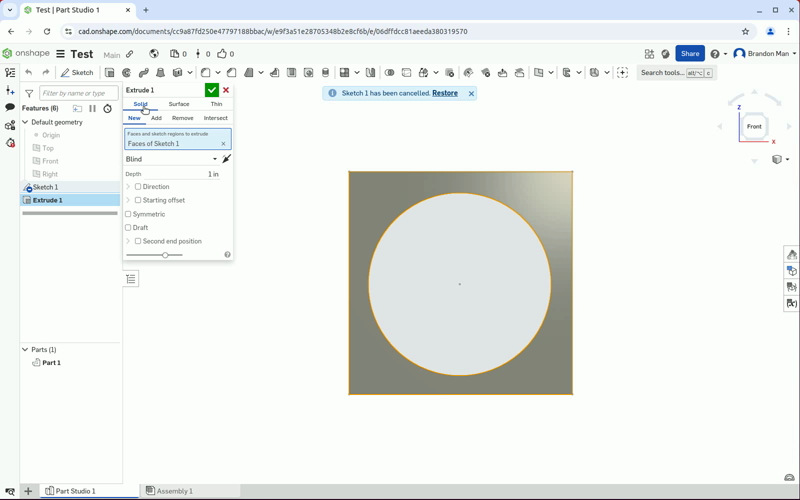
mouse_move(137, 120)
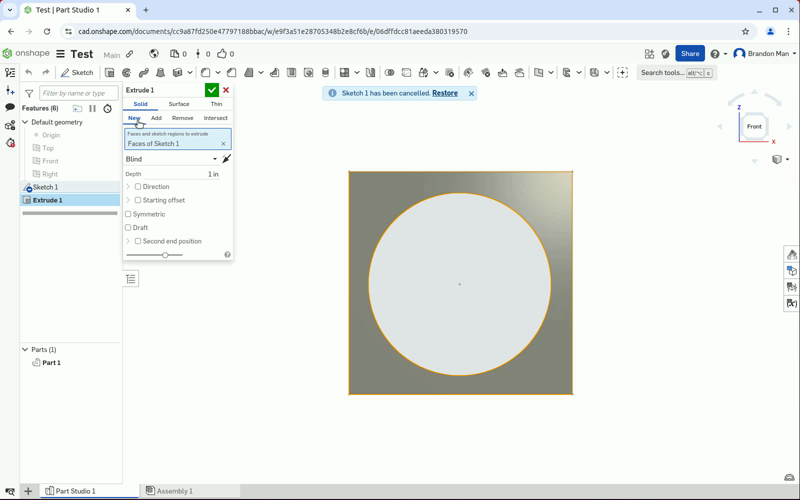
click(137, 120)
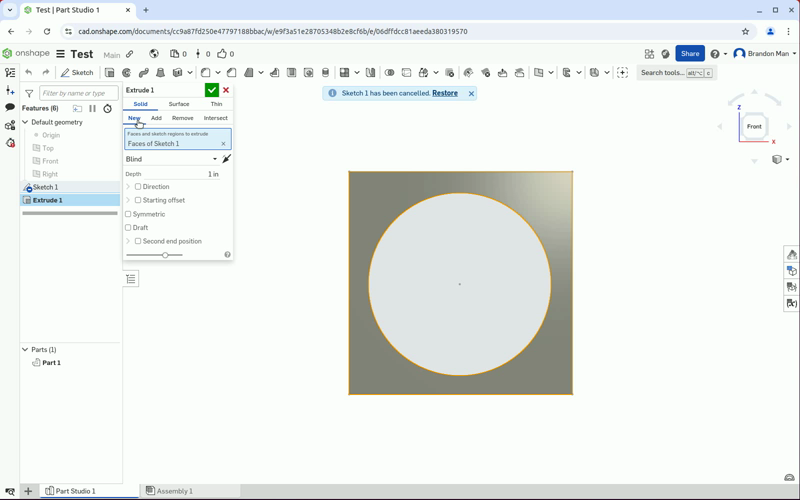
key(tab, 4)
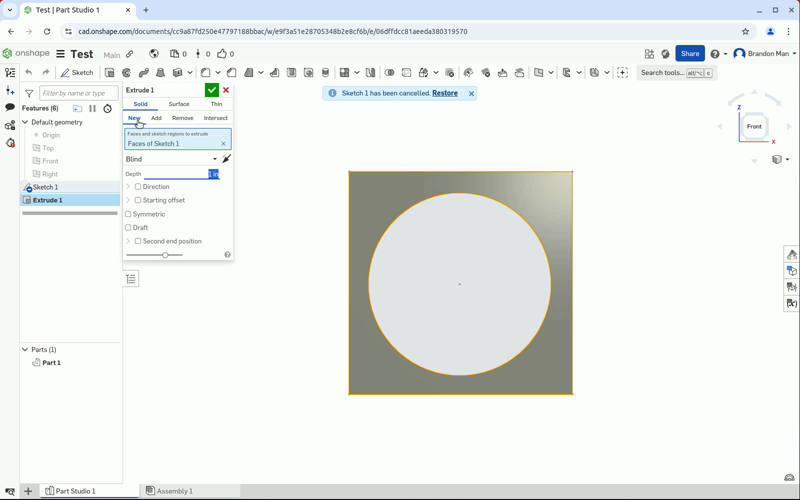
text(7.703)
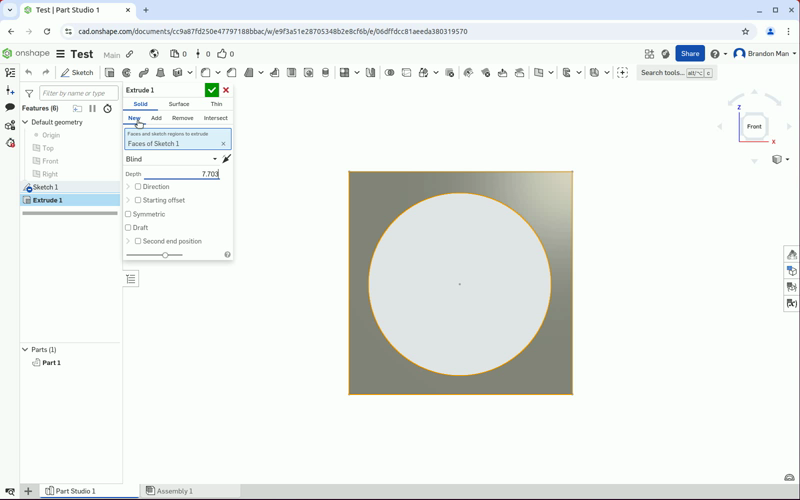
key(enter)
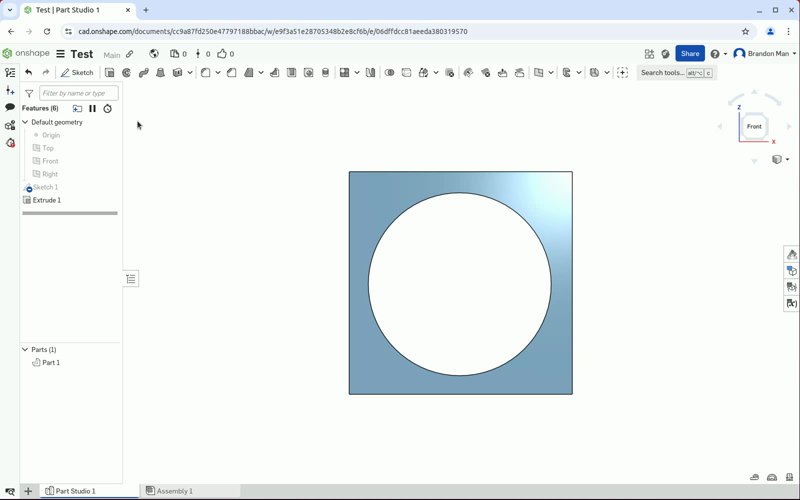
key(shift+h)
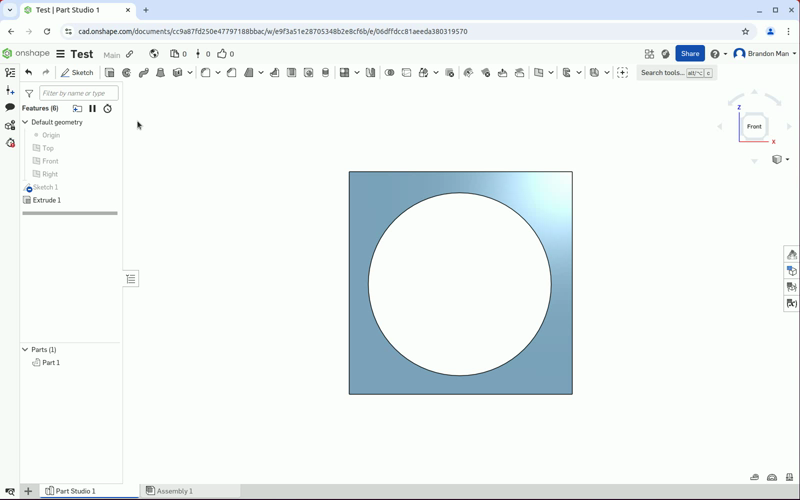
key(shift+h)
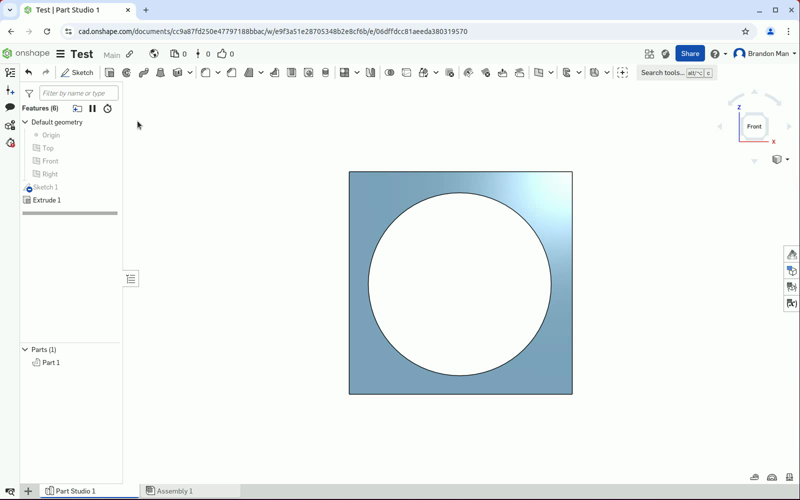
mouse_move(73, 189)
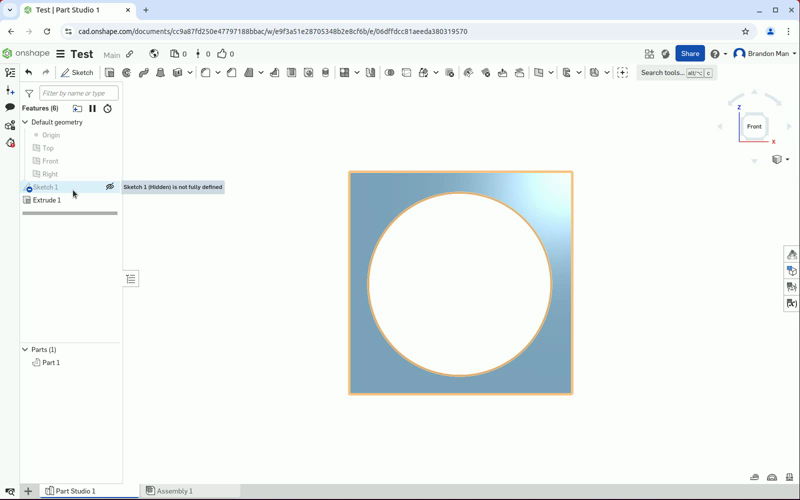
click(73, 189)
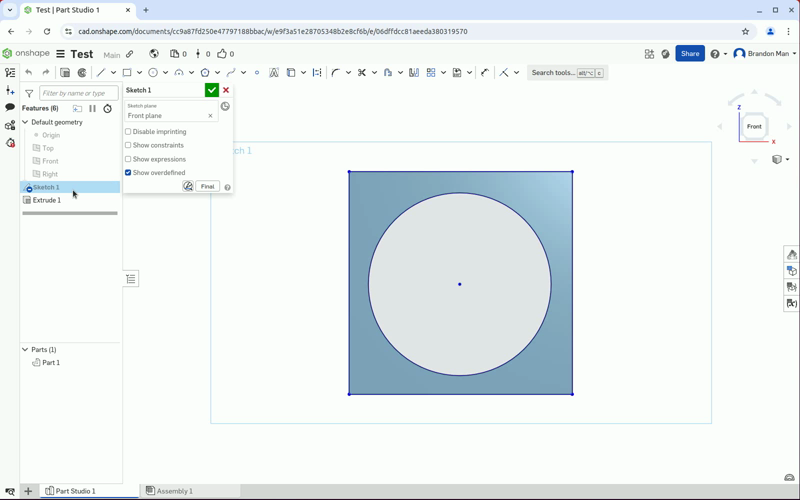
mouse_move(229, 92)
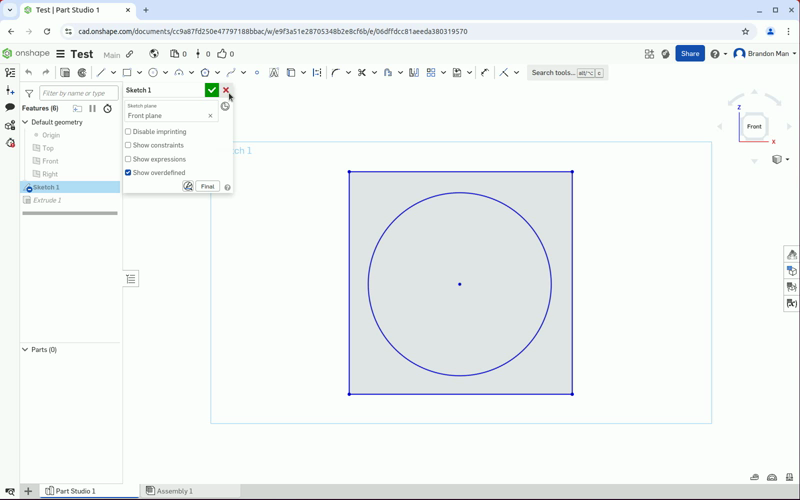
click(229, 92)
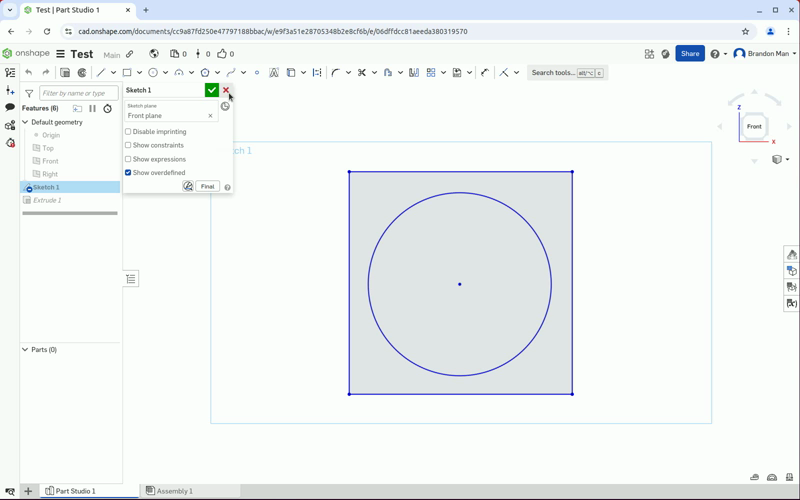
key(shift+s)
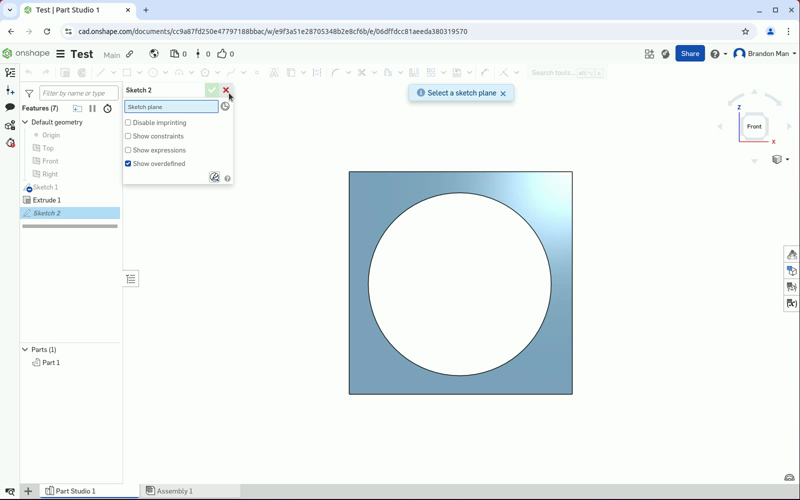
mouse_move(73, 163)
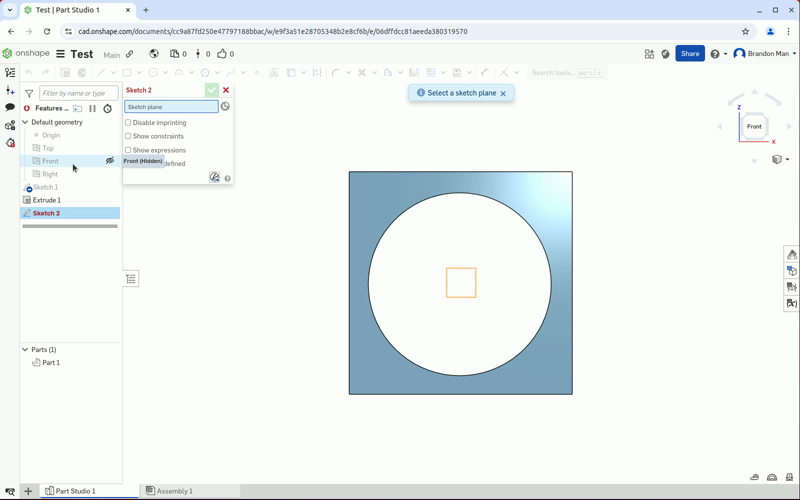
click(73, 163)
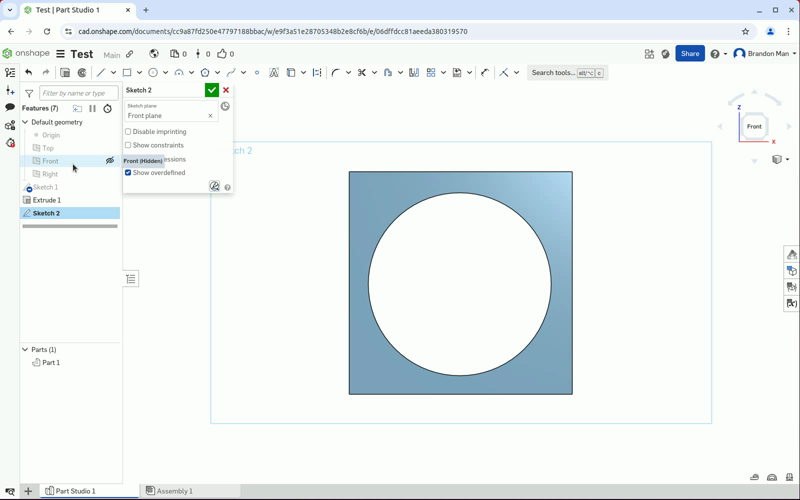
mouse_move(73, 352)
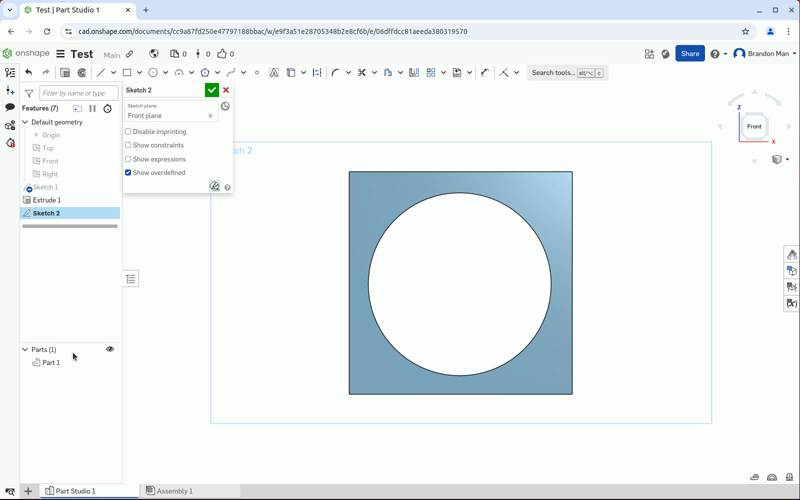
key(y)
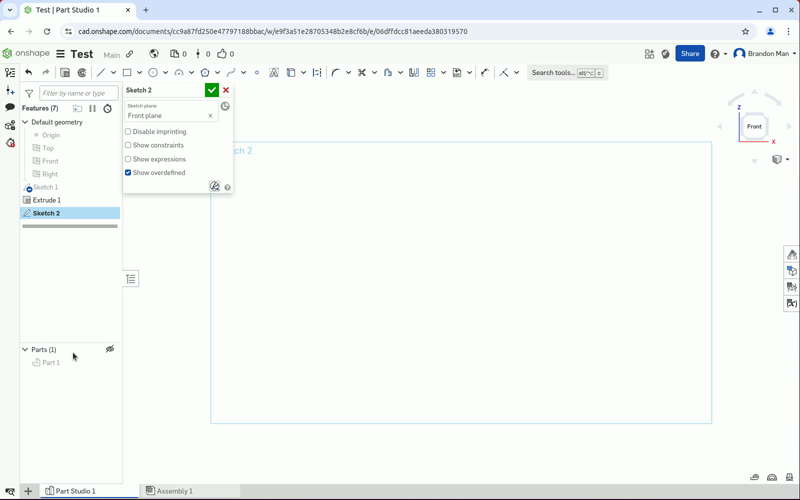
key(c)
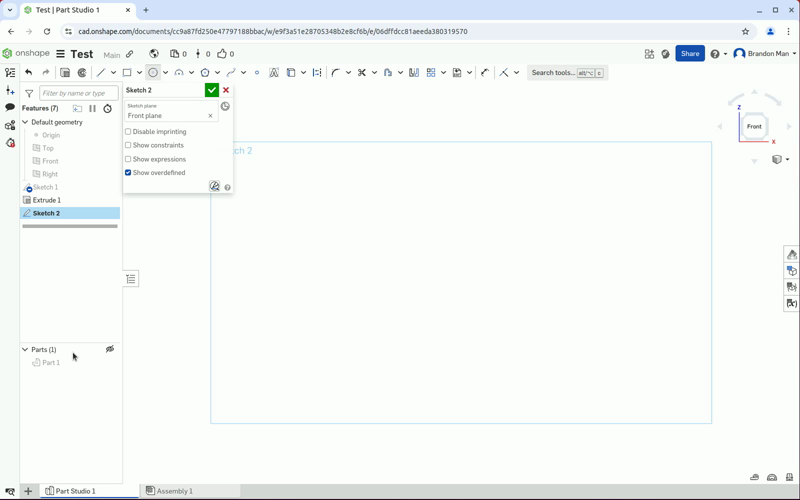
key_down(shift)
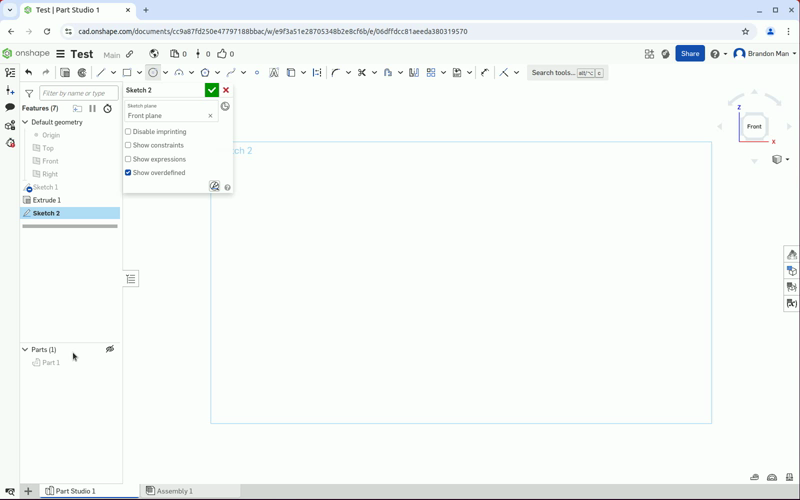
mouse_move(461, 282)
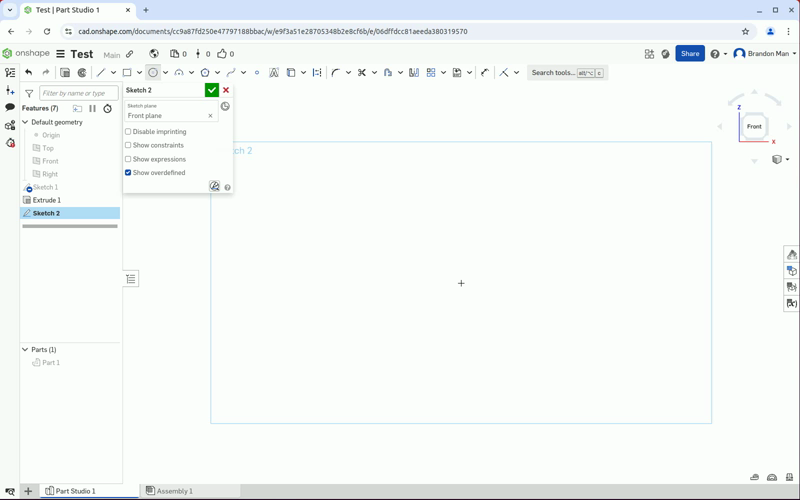
click(461, 282)
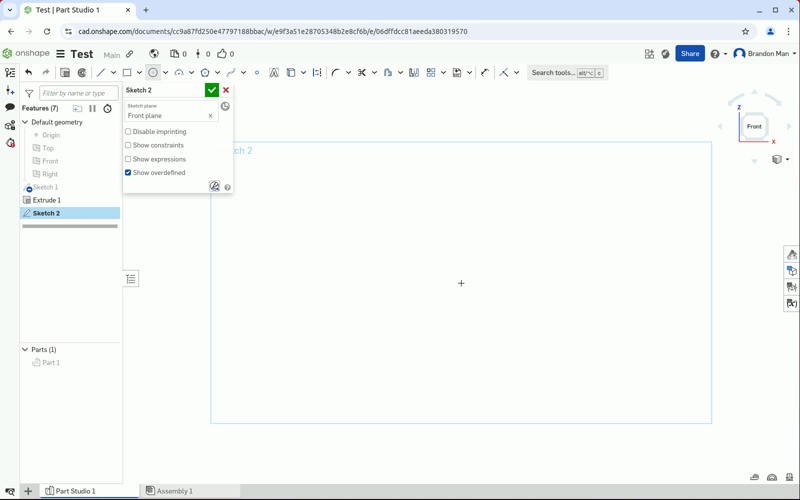
key_up(shift)
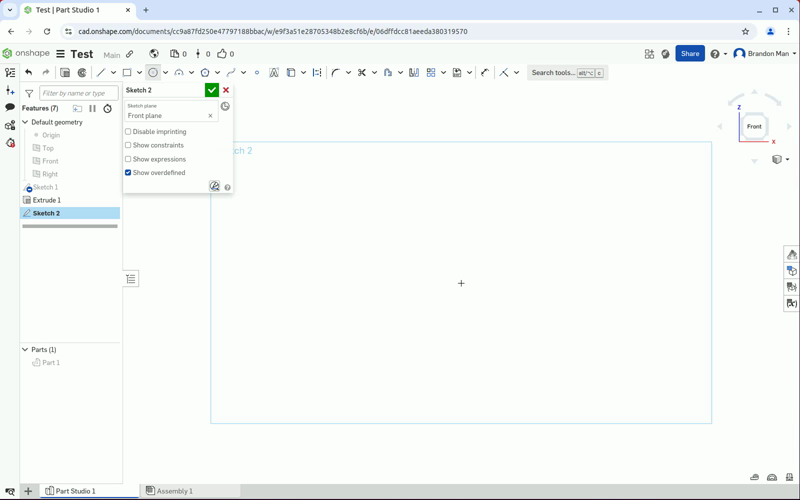
mouse_move(553, 282)
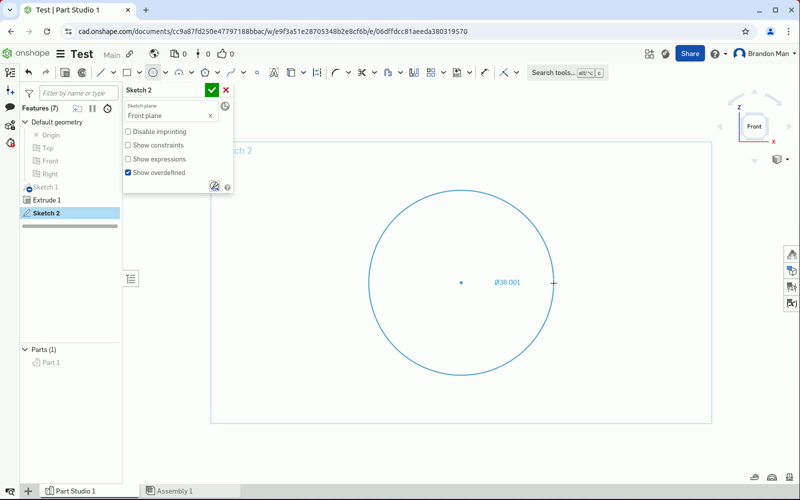
click(553, 282)
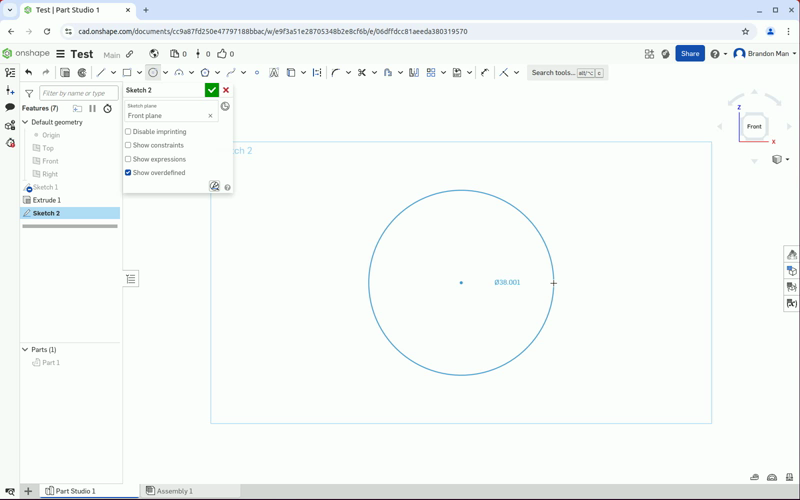
key(esc)
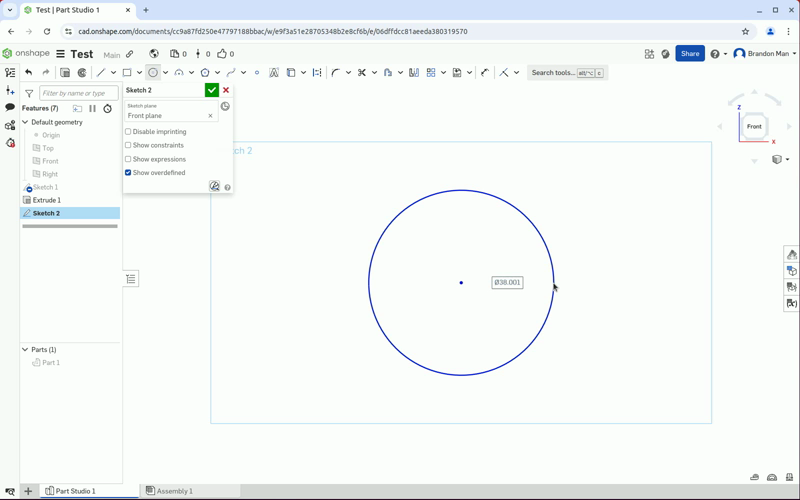
key(c)
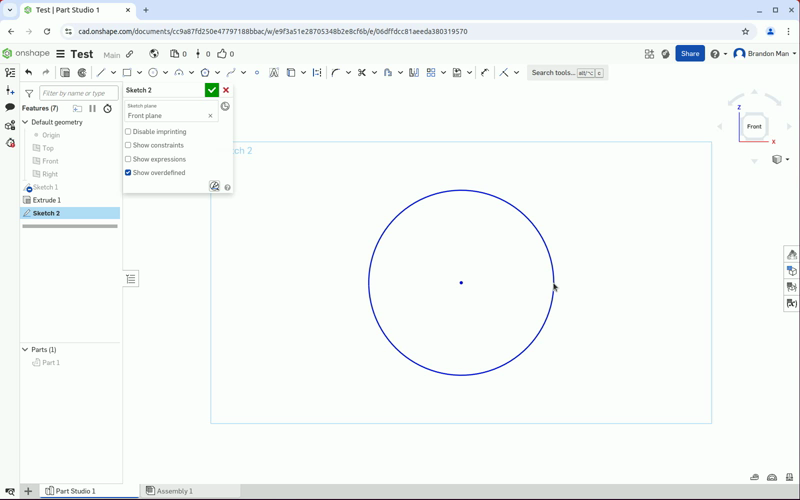
key_down(shift)
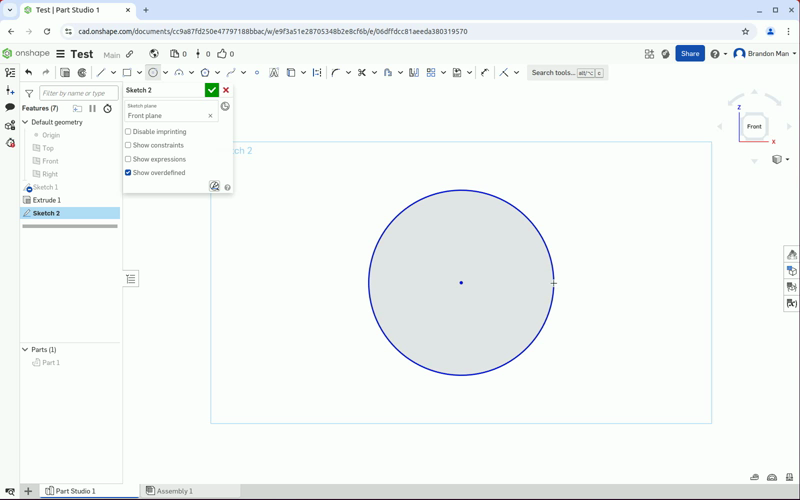
mouse_move(461, 282)
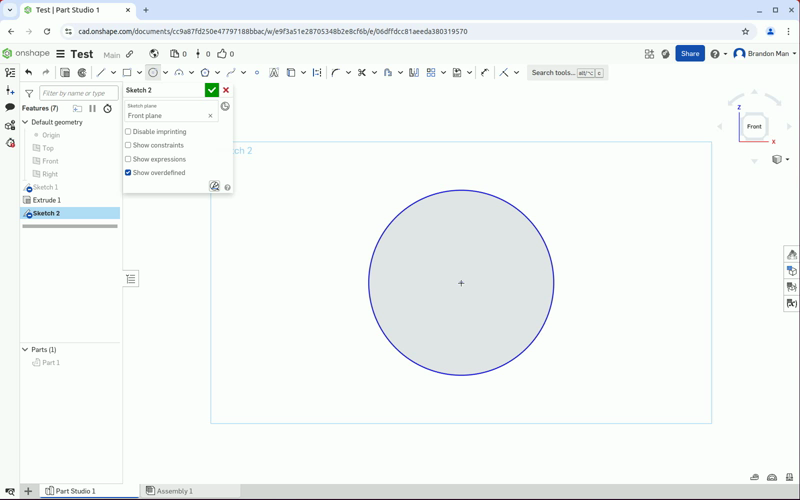
click(461, 282)
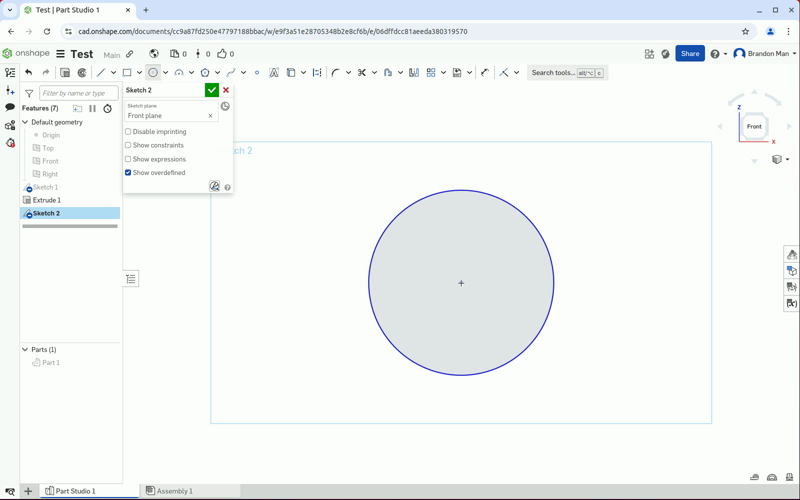
key_up(shift)
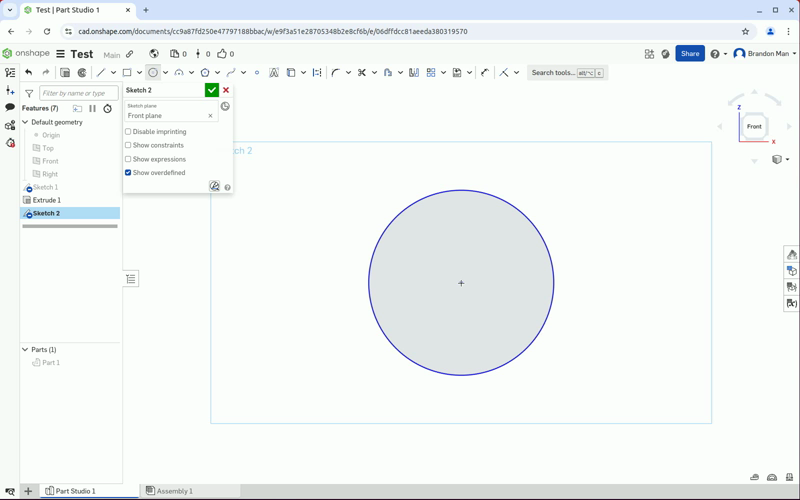
mouse_move(543, 282)
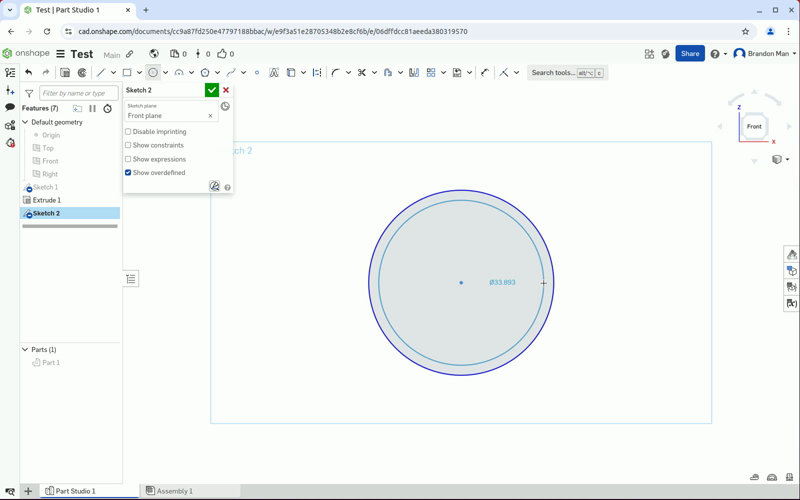
click(543, 282)
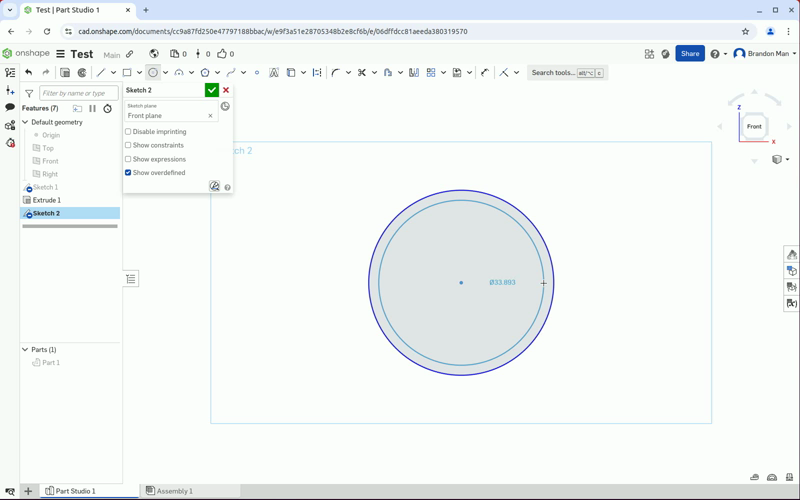
key(esc)
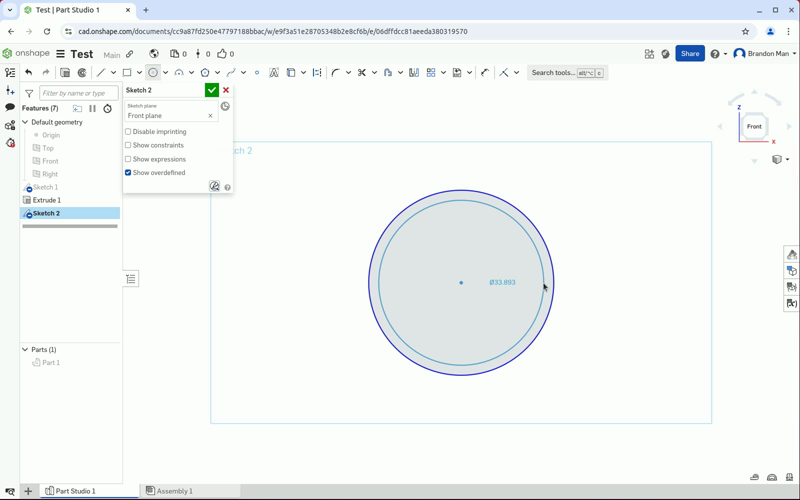
mouse_move(377, 304)
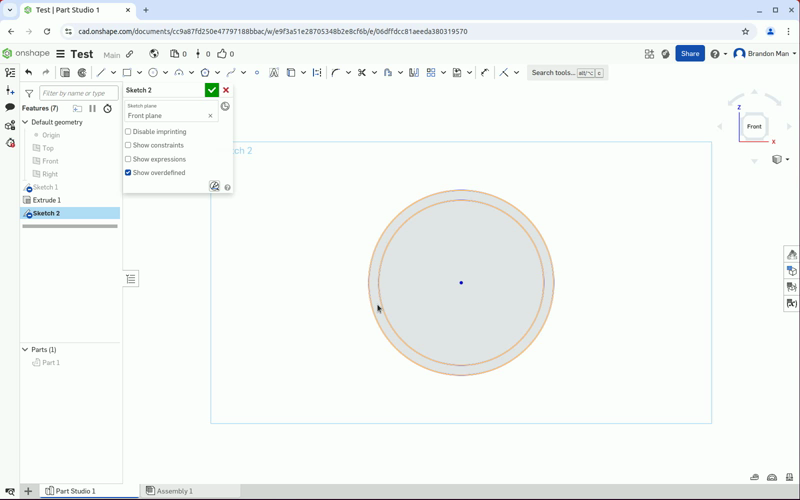
click(377, 304)
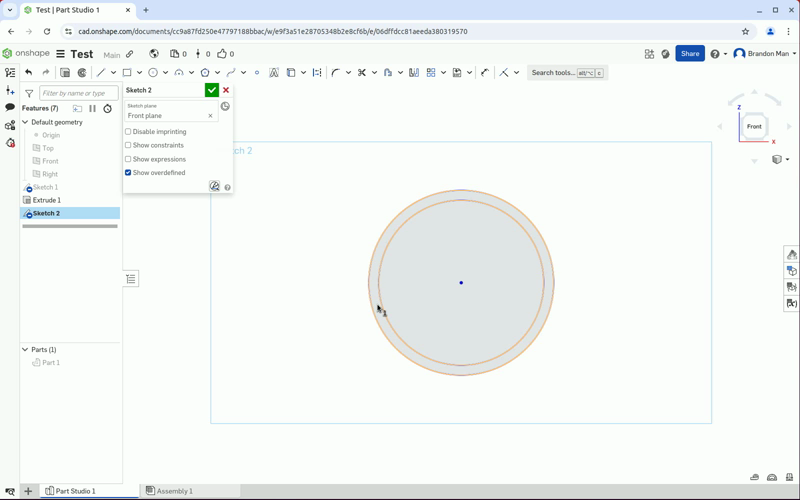
mouse_move(73, 352)
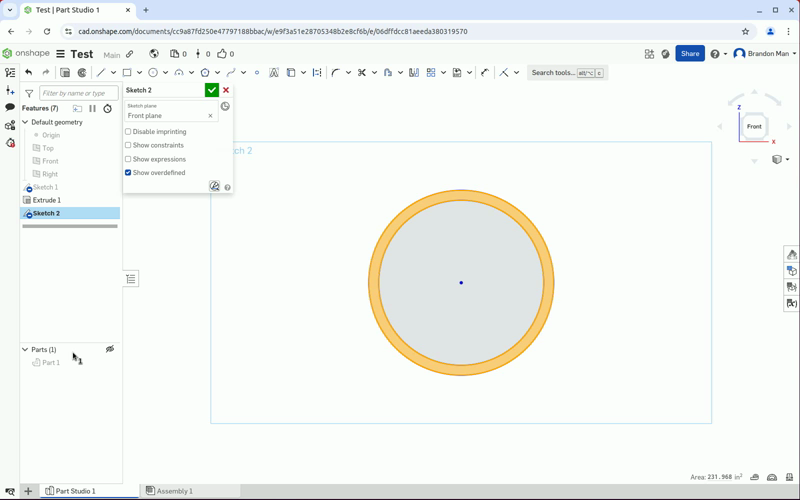
key(shift+y)
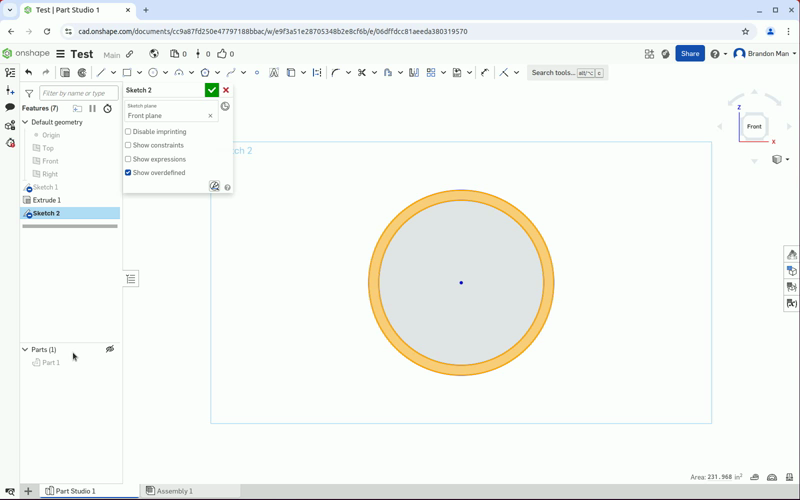
key(shift+e)
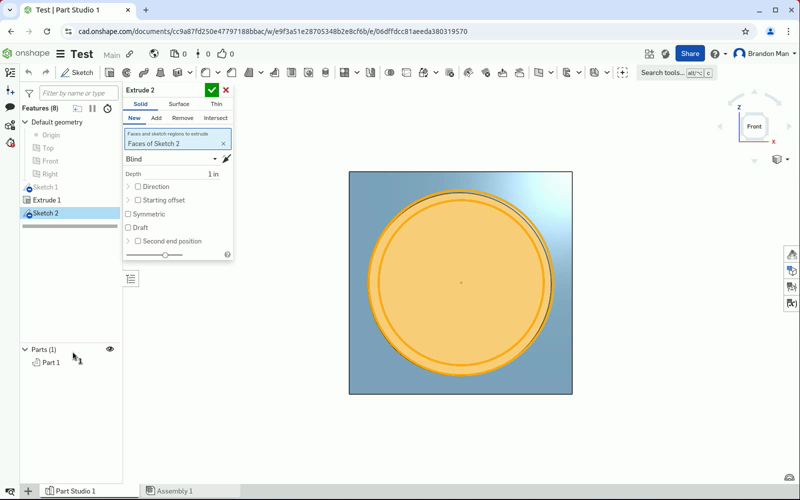
mouse_move(143, 106)
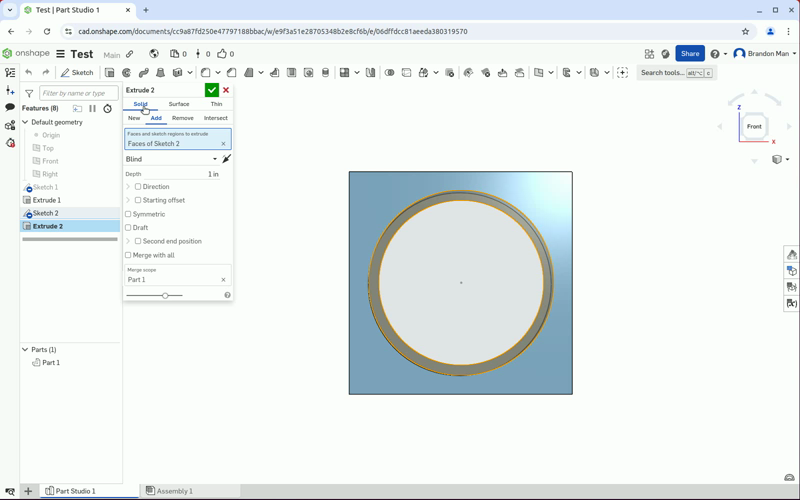
click(143, 106)
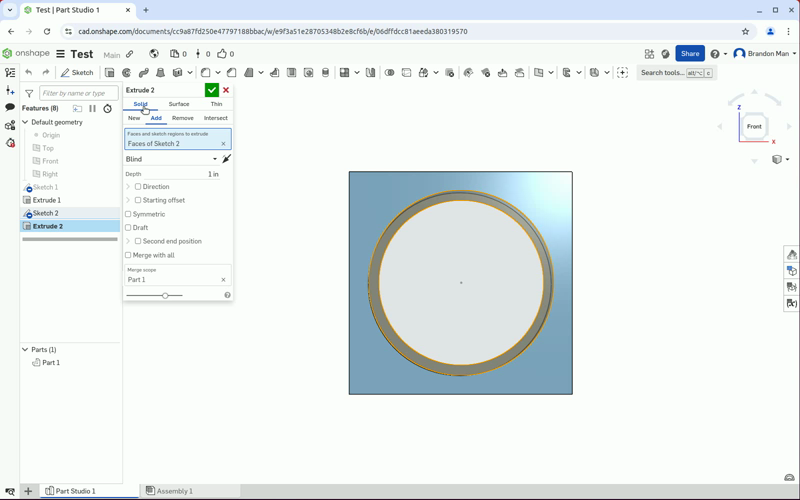
mouse_move(137, 120)
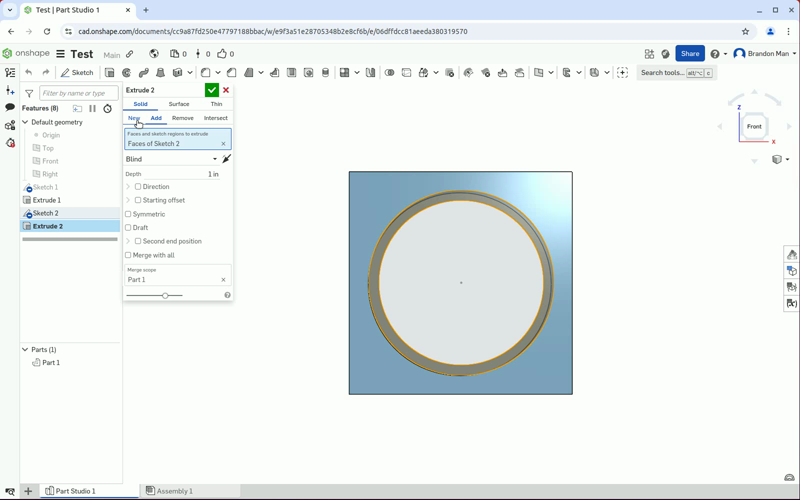
click(137, 120)
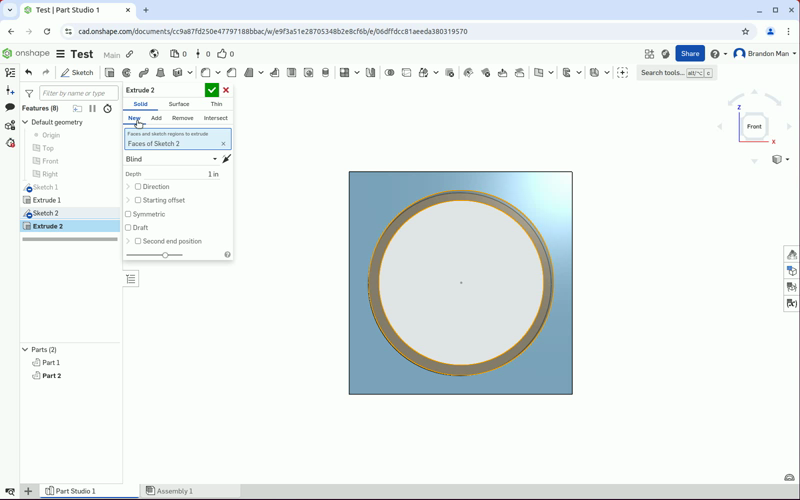
key(tab, 4)
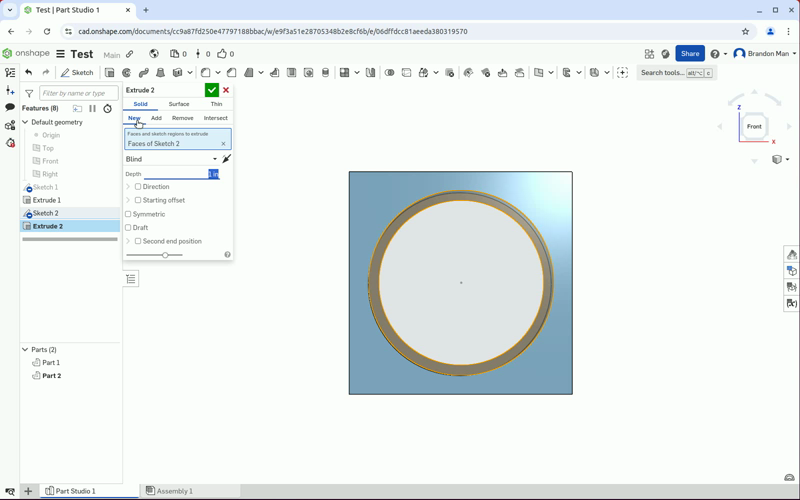
text(15.405)
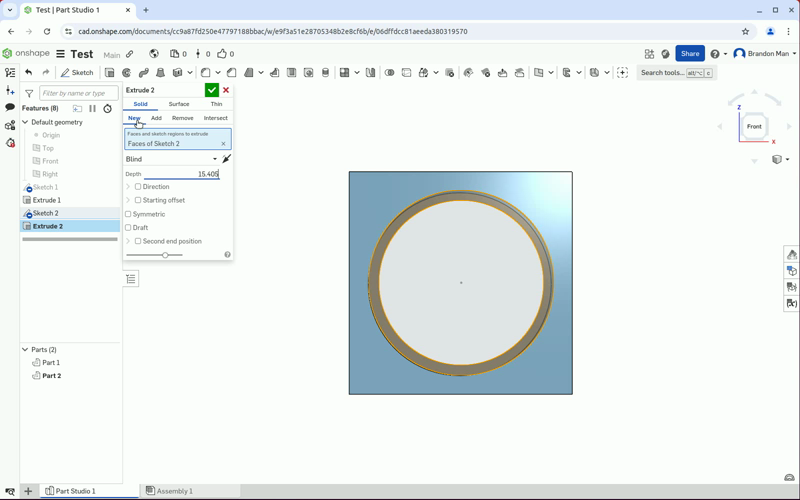
key(enter)
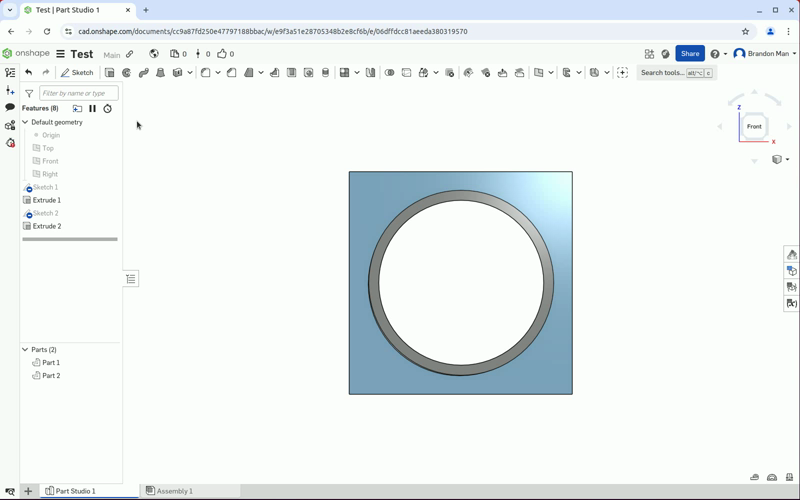
key(shift+h)
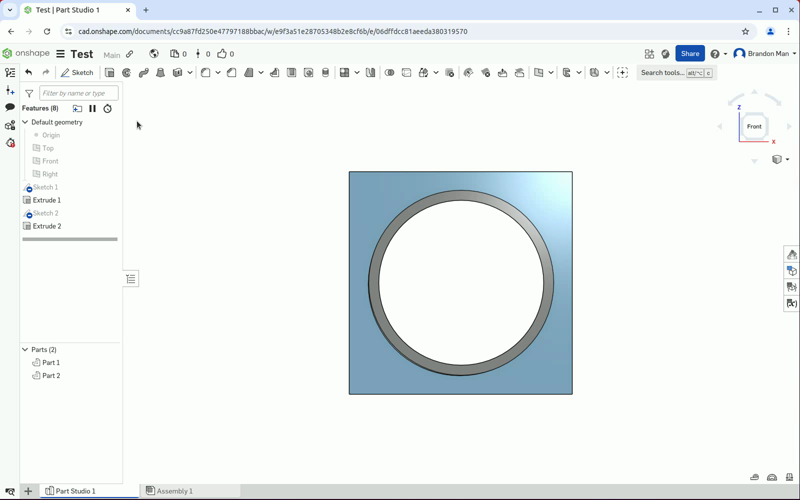
key(shift+h)
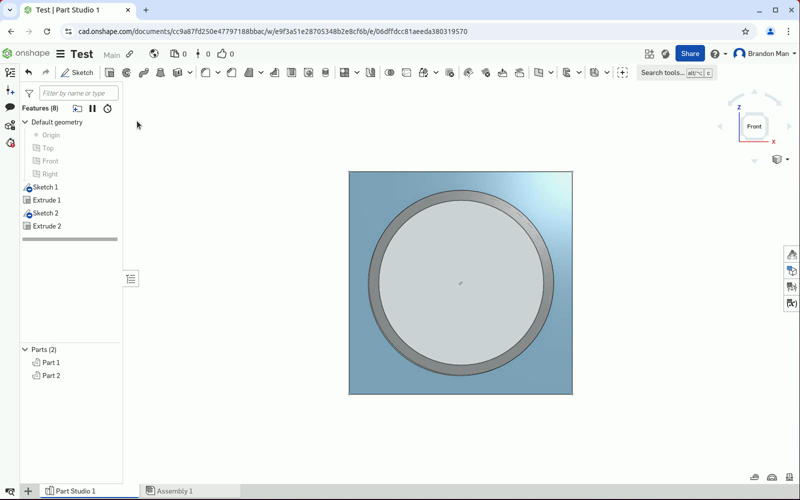
key(shift+7)
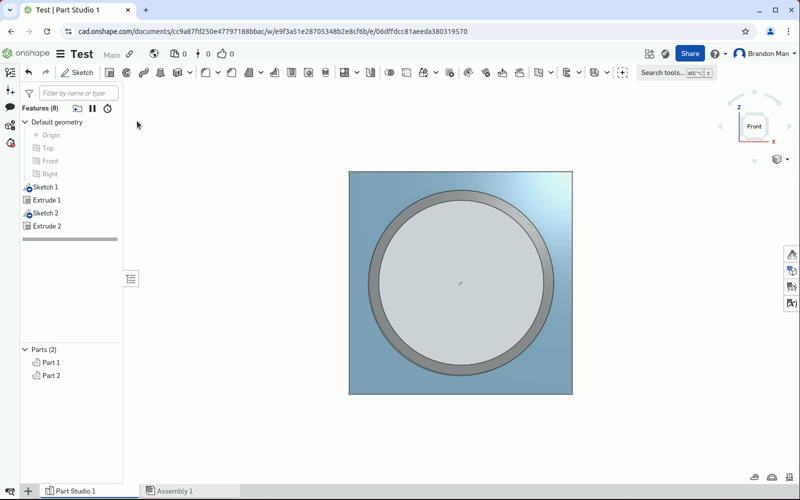
key(left, 2)
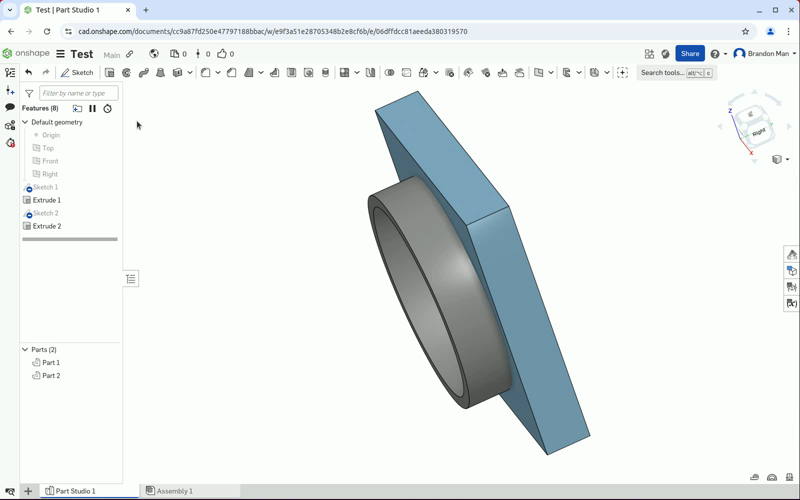
key(down, 2)
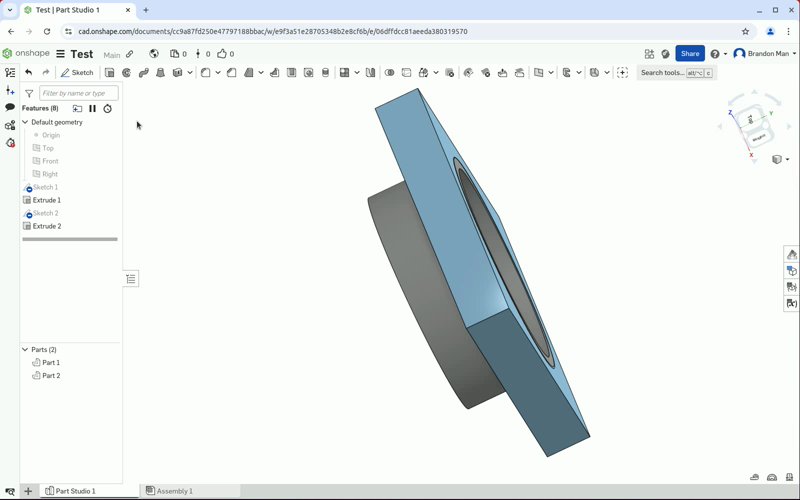
key(up, 2)
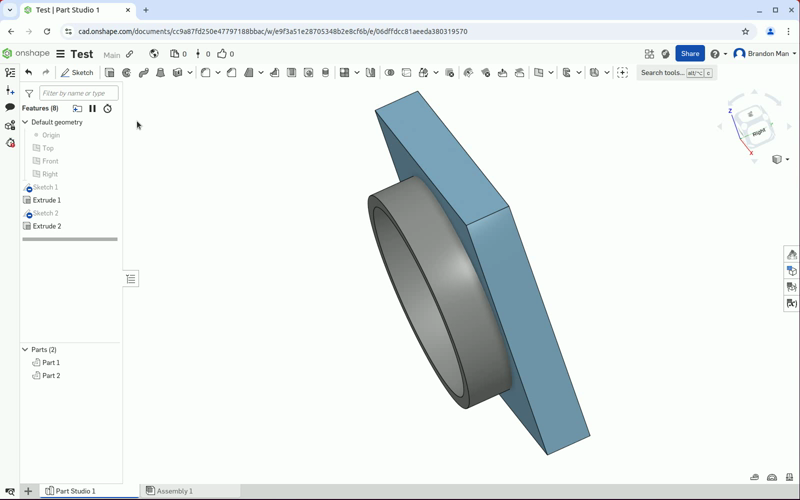
key(right, 2)
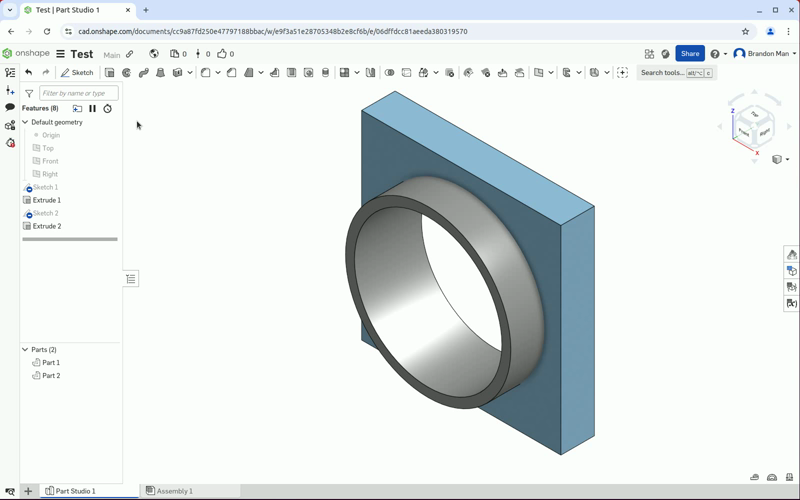
mouse_move(73, 189)
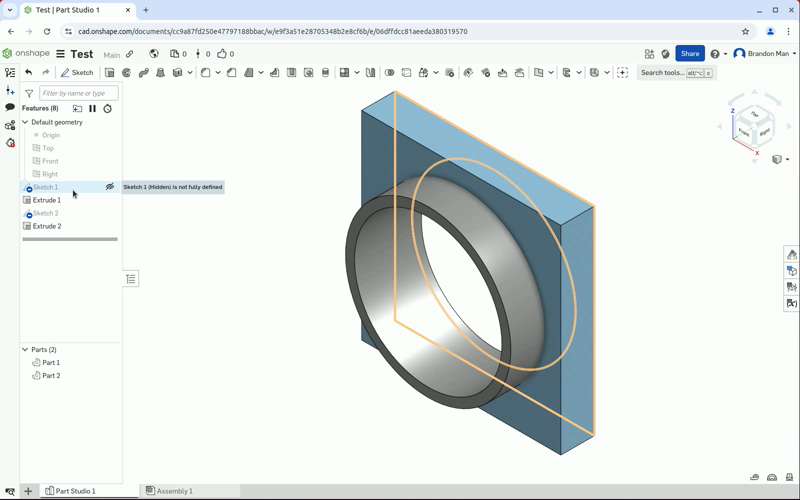
click(73, 189)